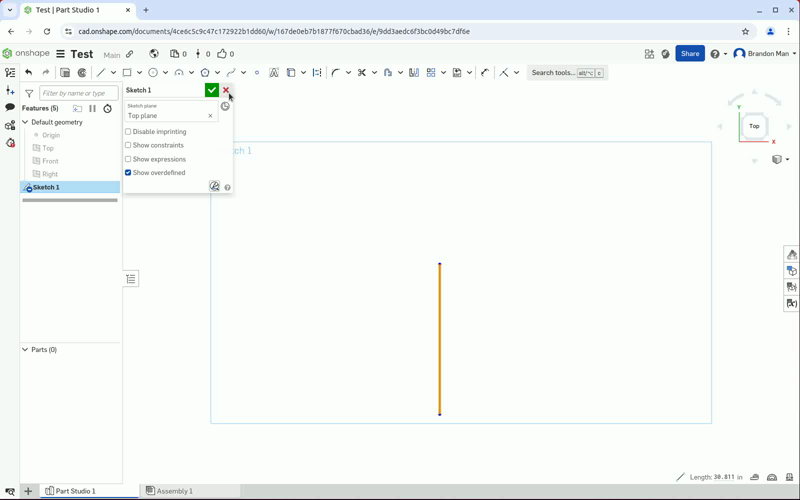
key(shift+h)
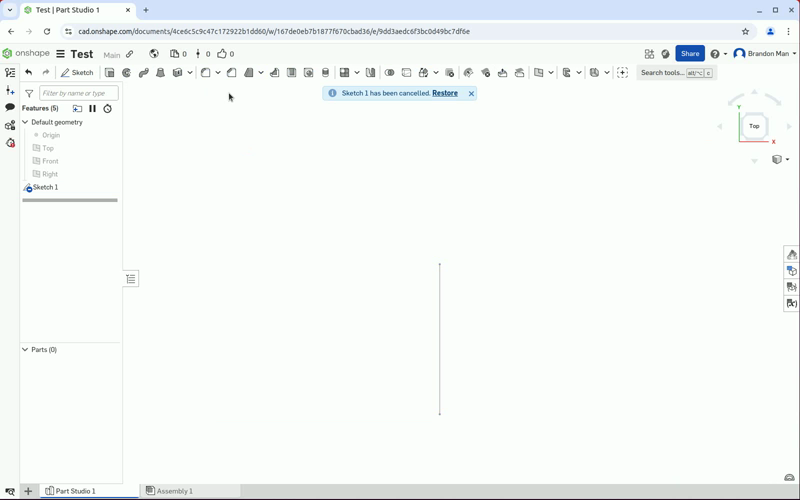
key(shift+s)
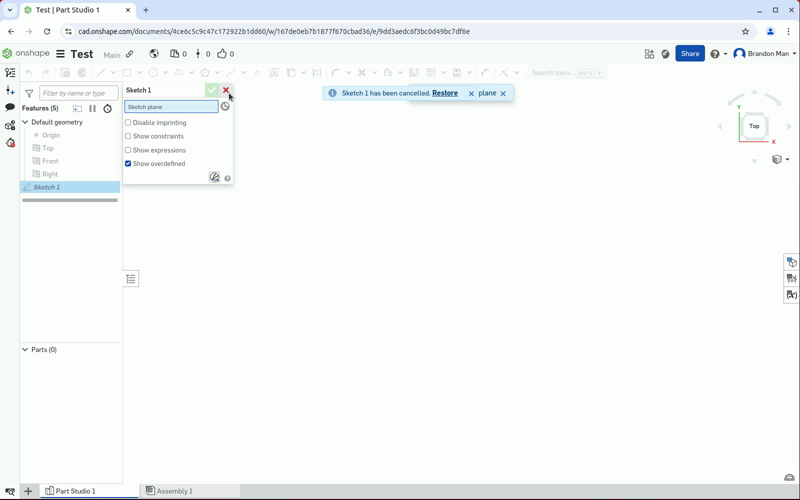
mouse_move(73, 150)
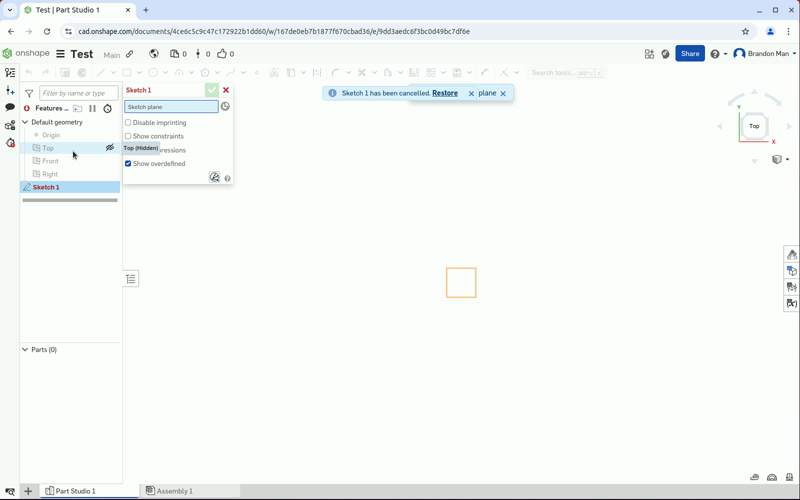
click(73, 150)
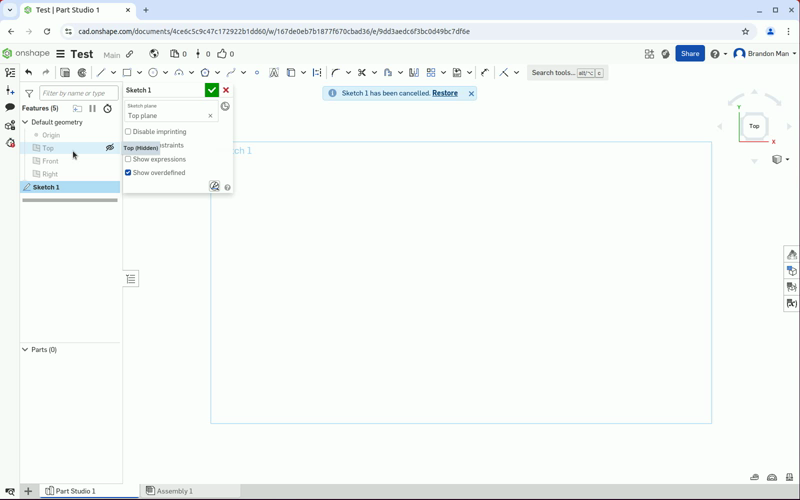
mouse_move(73, 352)
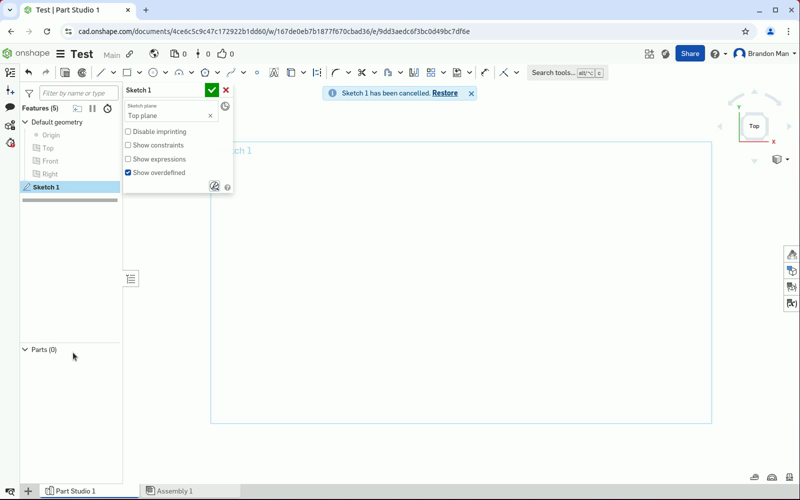
key(y)
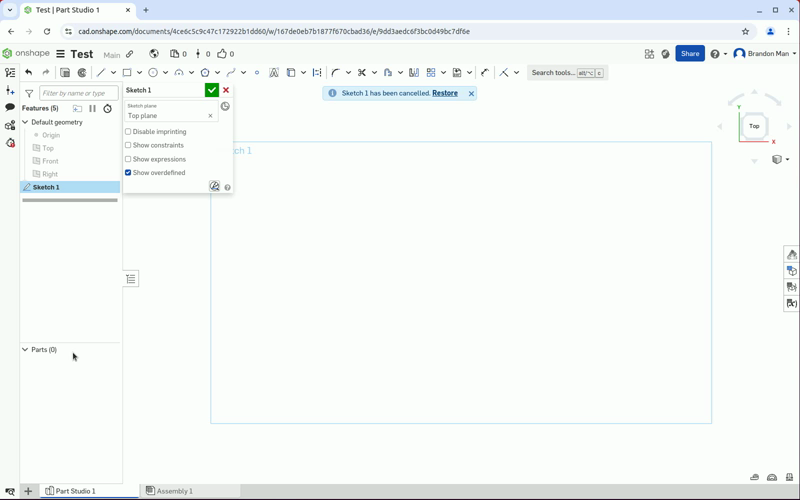
key(l)
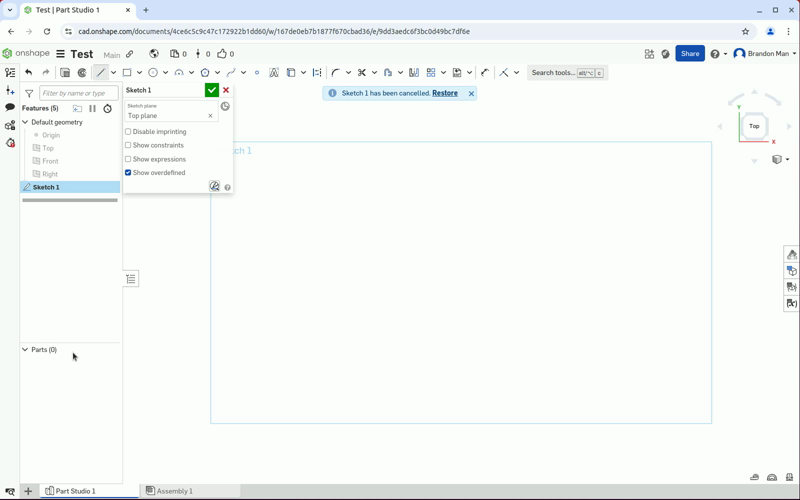
key_down(shift)
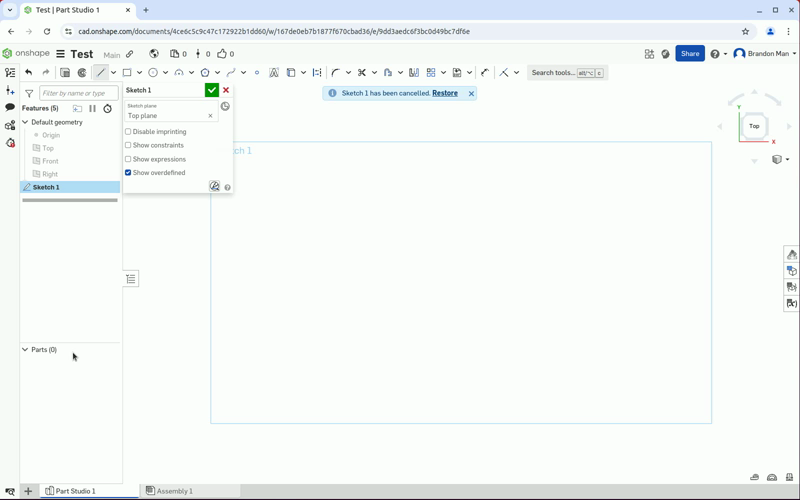
mouse_move(424, 282)
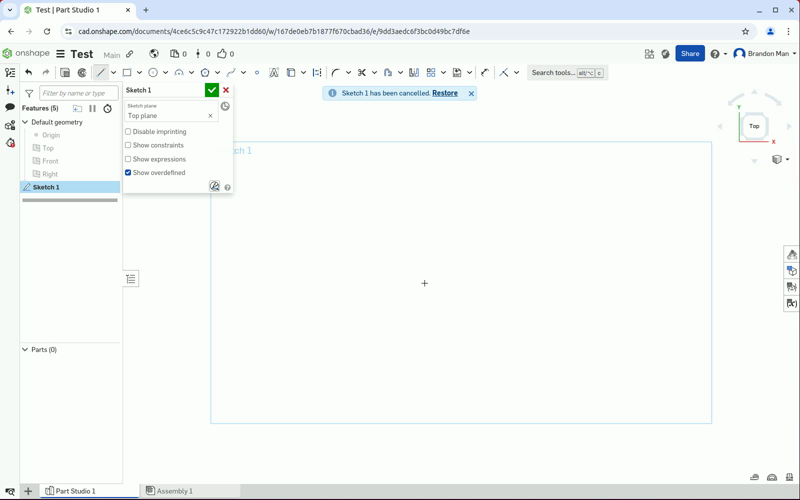
click(424, 282)
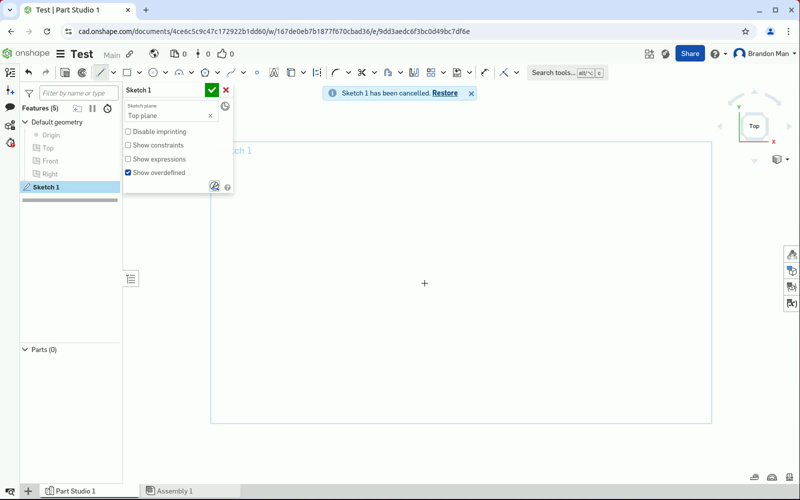
key_up(shift)
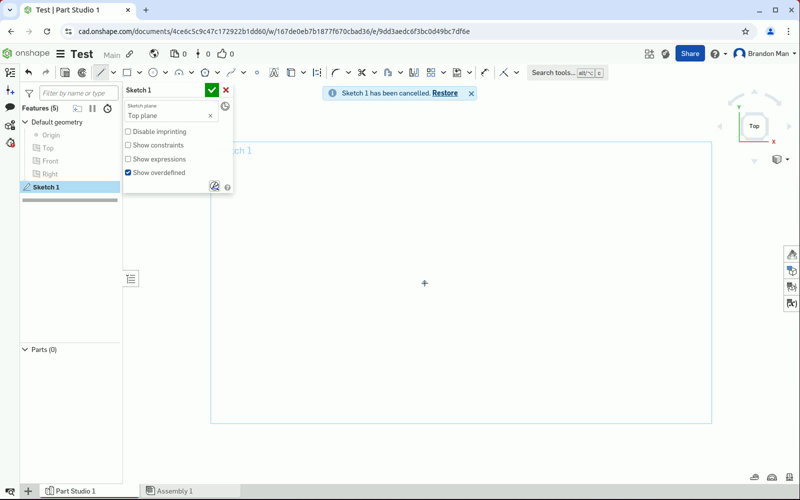
key_down(shift)
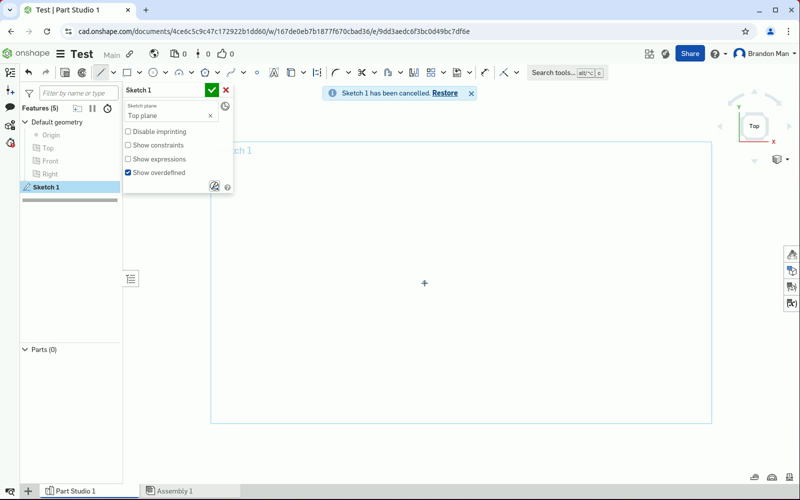
mouse_move(454, 282)
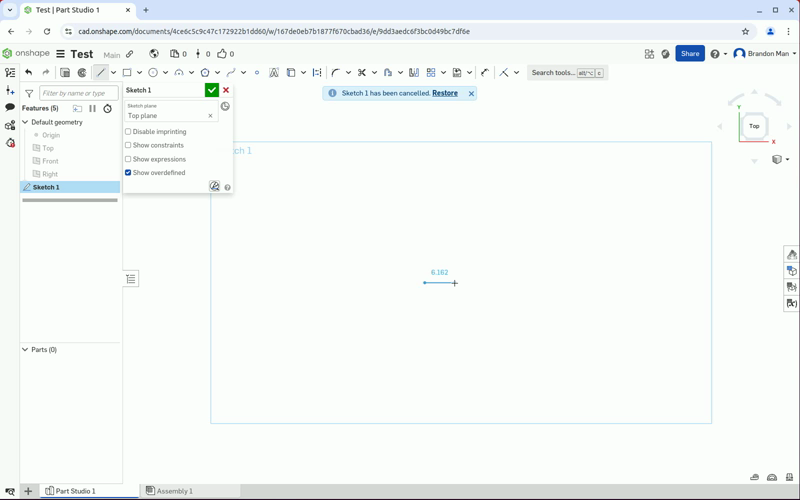
mouse_move(443, 315)
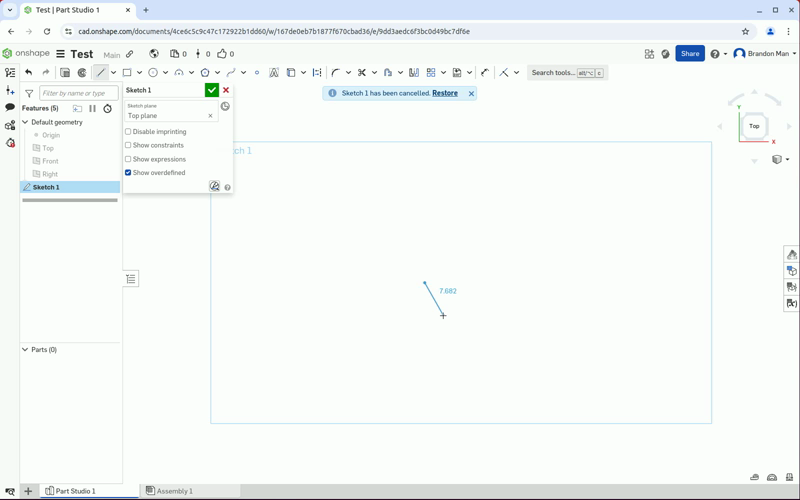
click(443, 315)
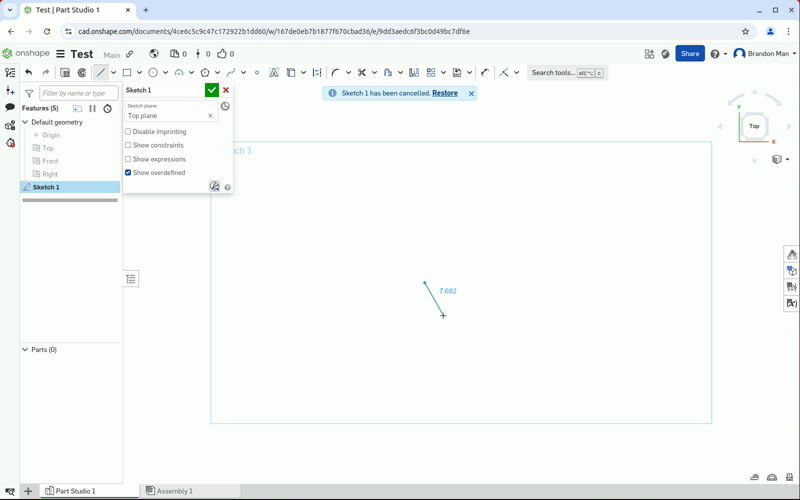
key_up(shift)
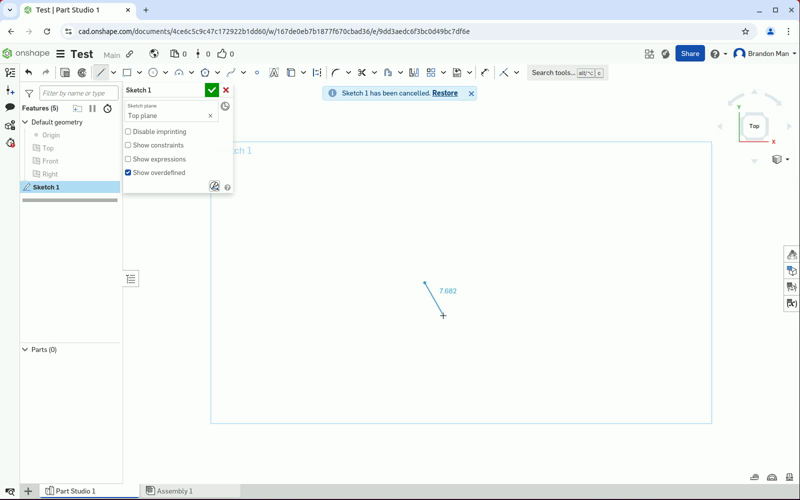
key_down(shift)
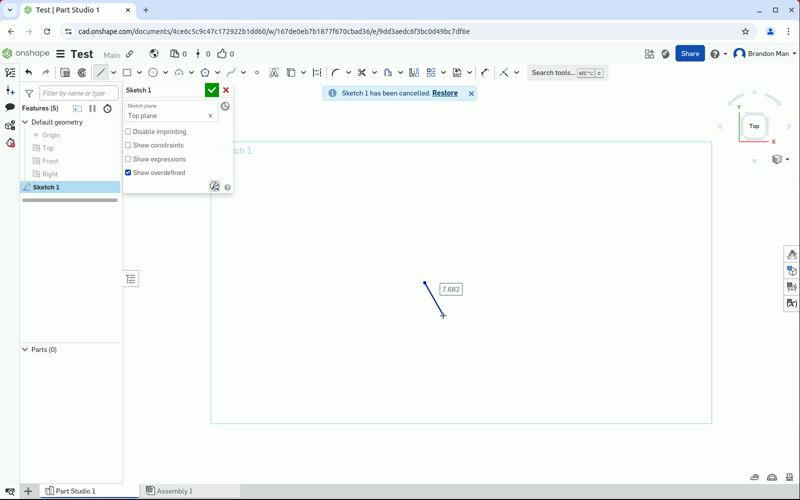
mouse_move(473, 315)
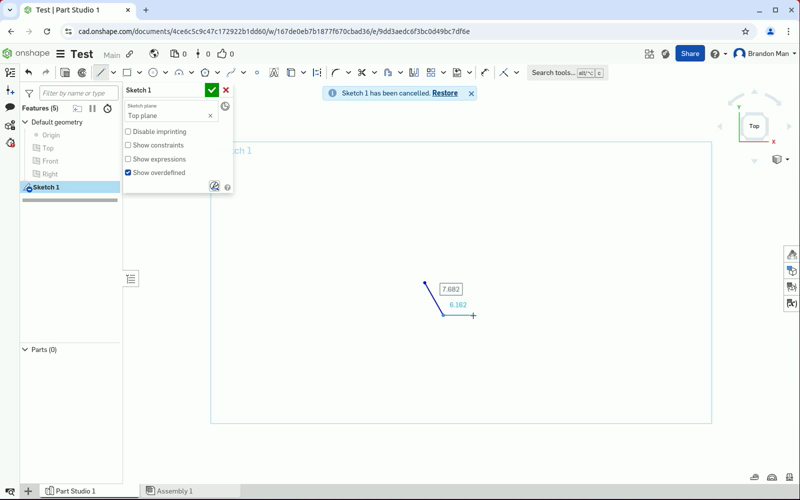
mouse_move(480, 315)
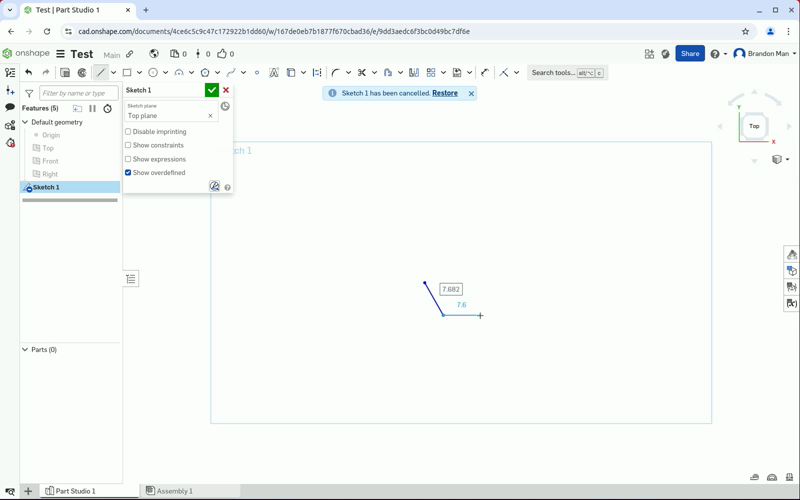
click(480, 315)
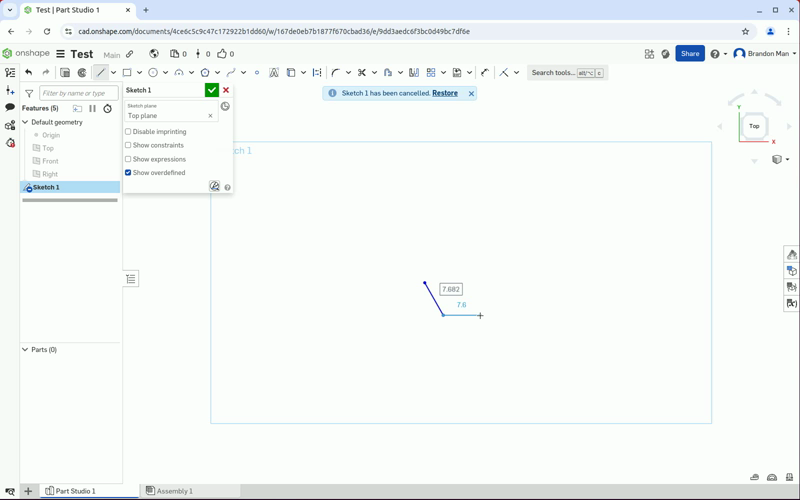
key_up(shift)
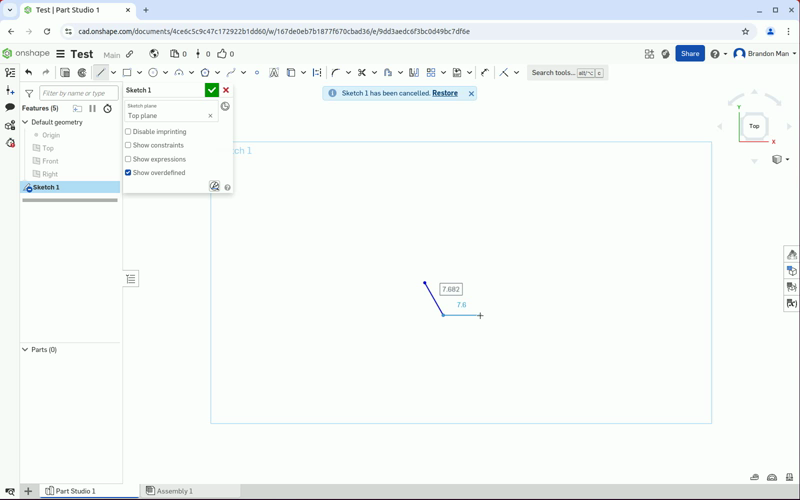
key_down(shift)
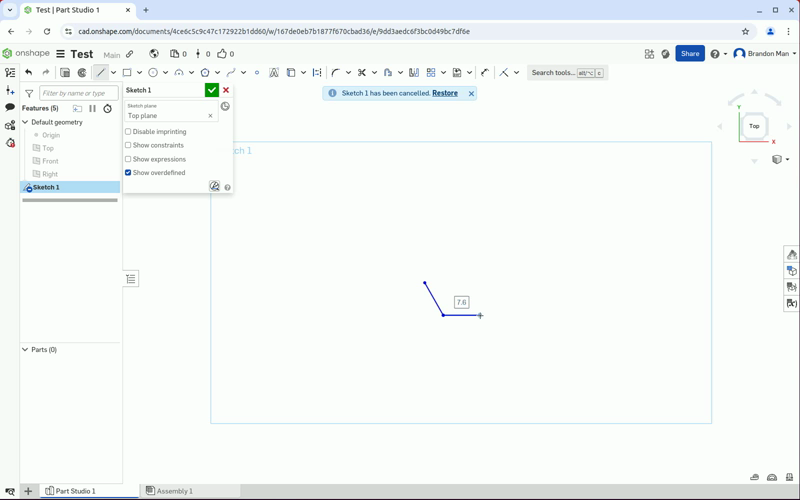
mouse_move(510, 315)
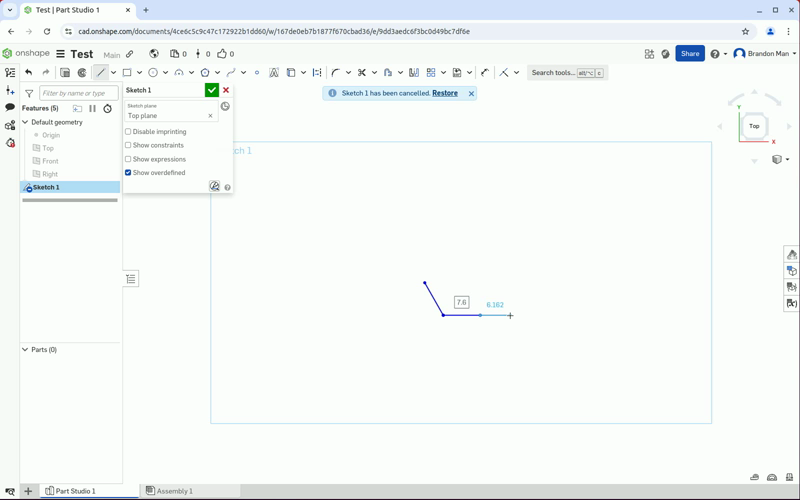
mouse_move(498, 282)
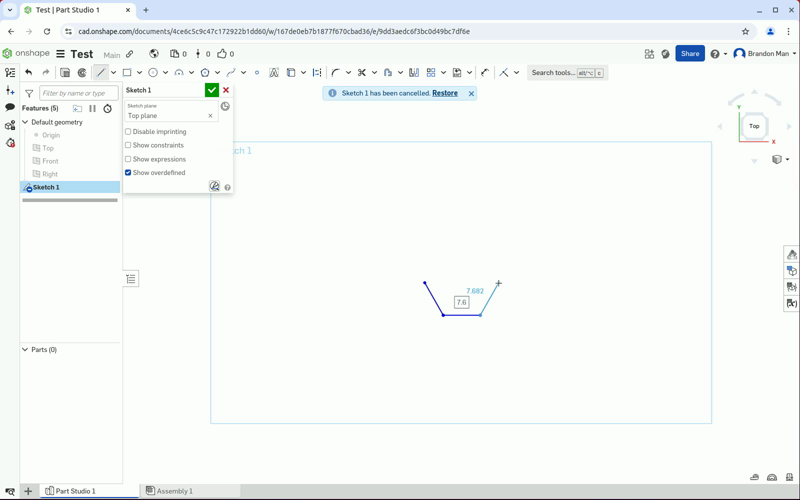
click(498, 282)
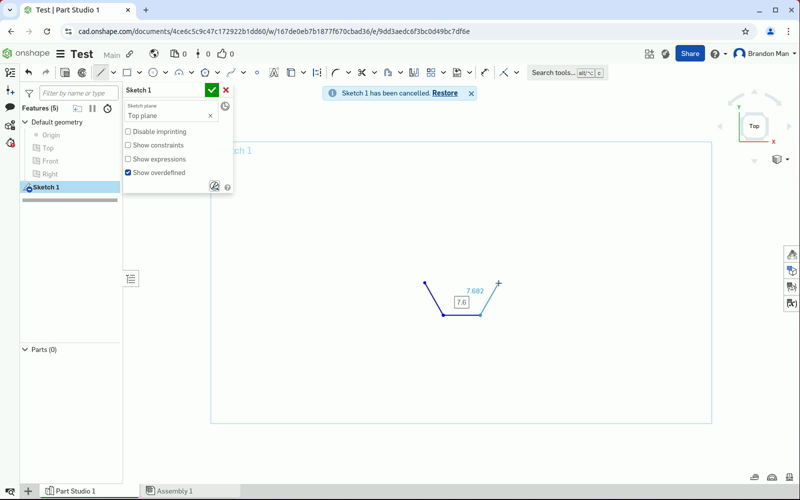
key_up(shift)
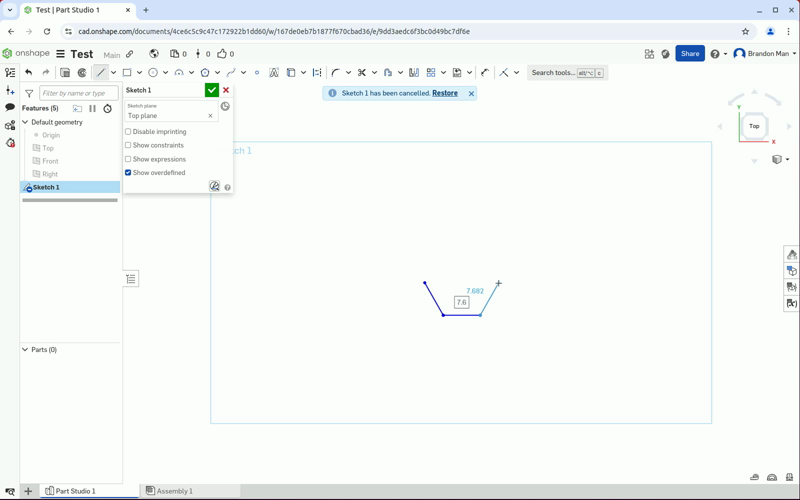
key_down(shift)
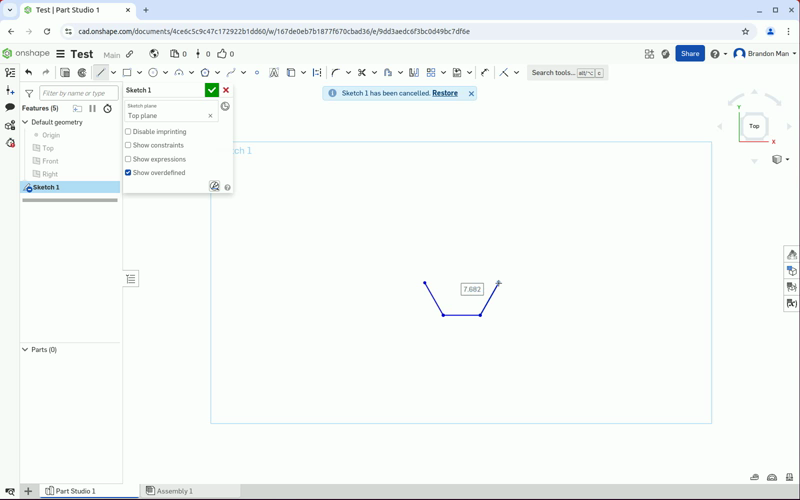
mouse_move(528, 282)
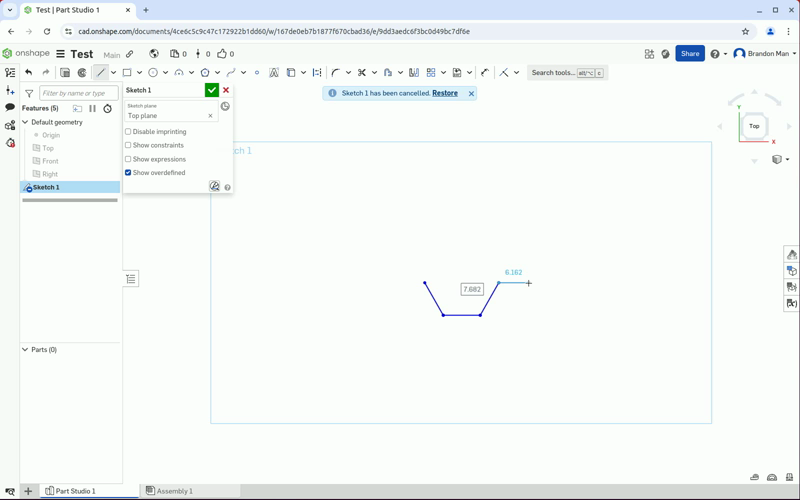
mouse_move(480, 250)
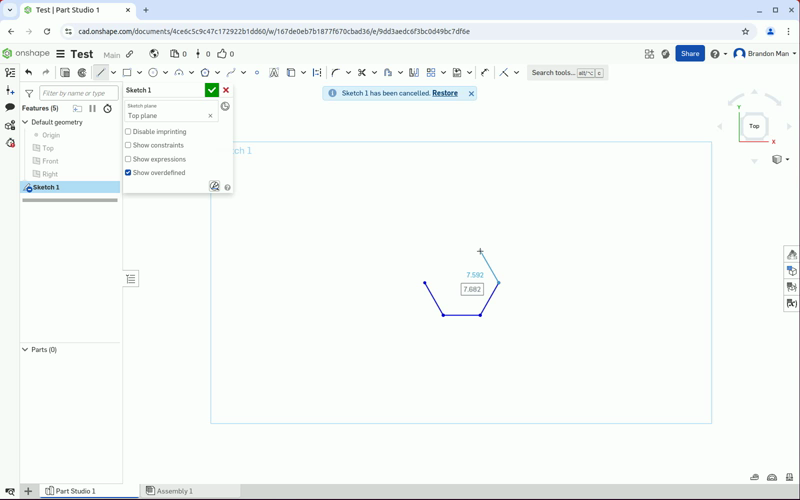
click(480, 250)
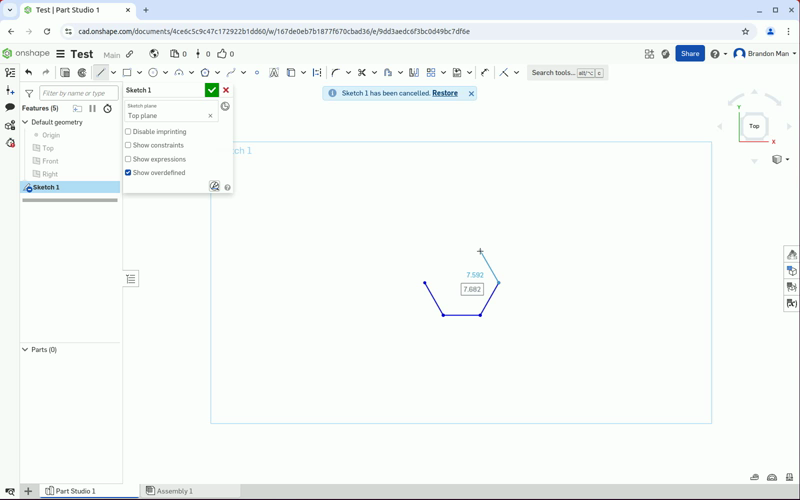
key_up(shift)
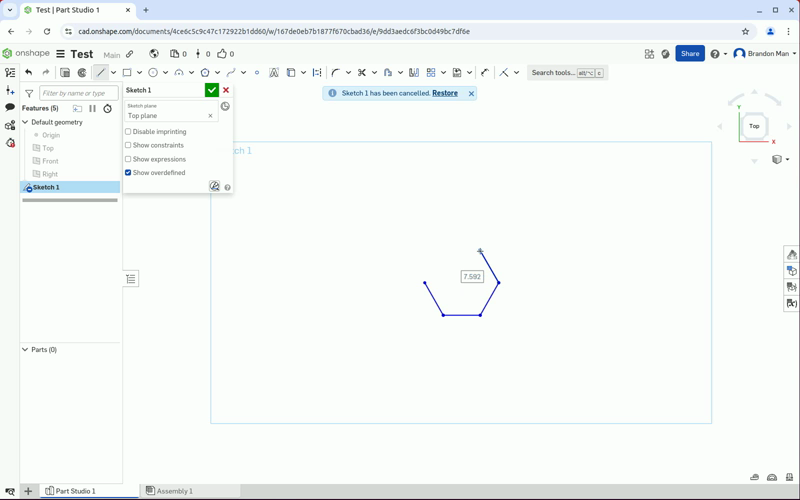
key_down(shift)
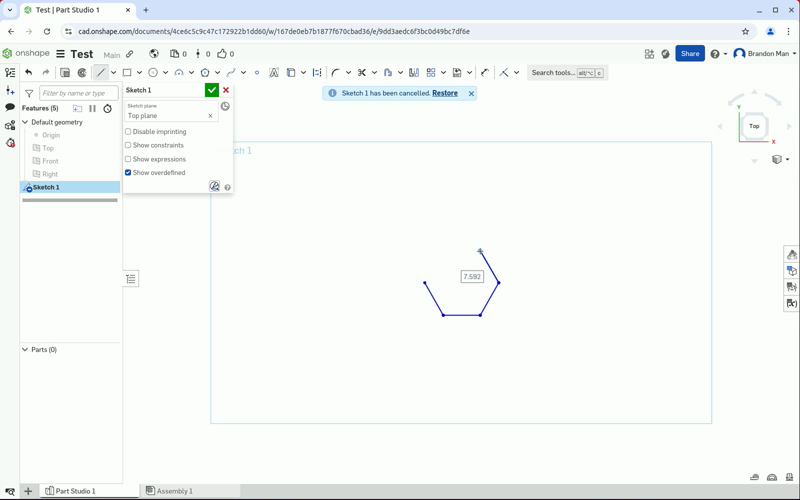
mouse_move(510, 250)
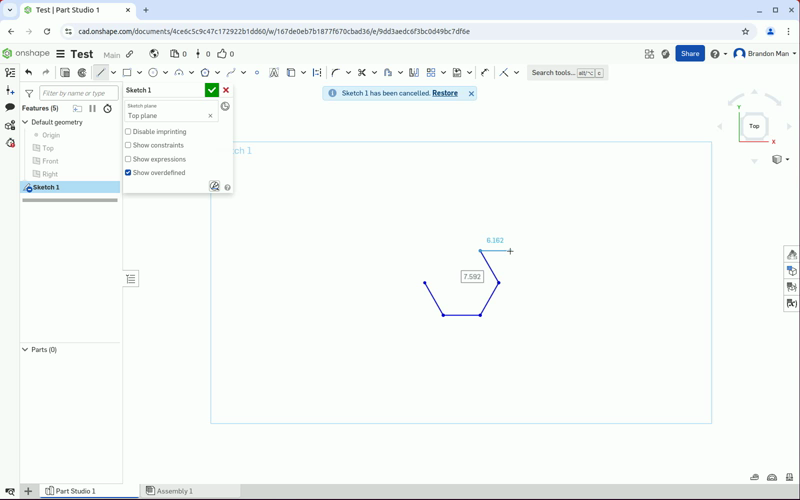
mouse_move(443, 250)
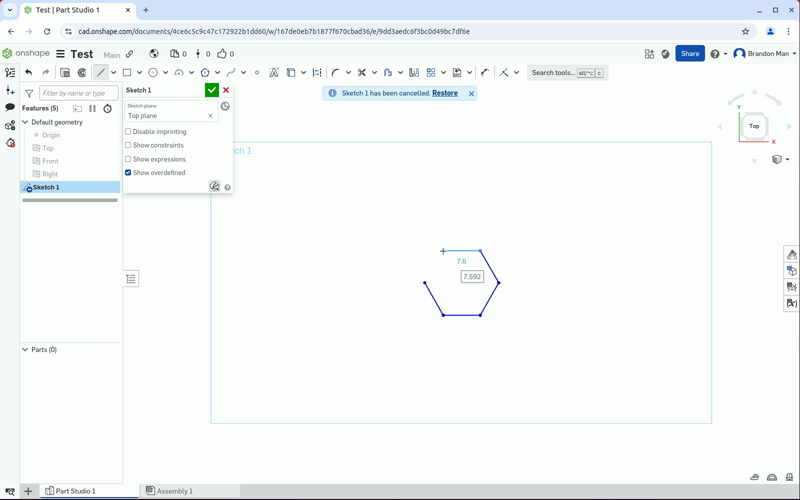
click(443, 250)
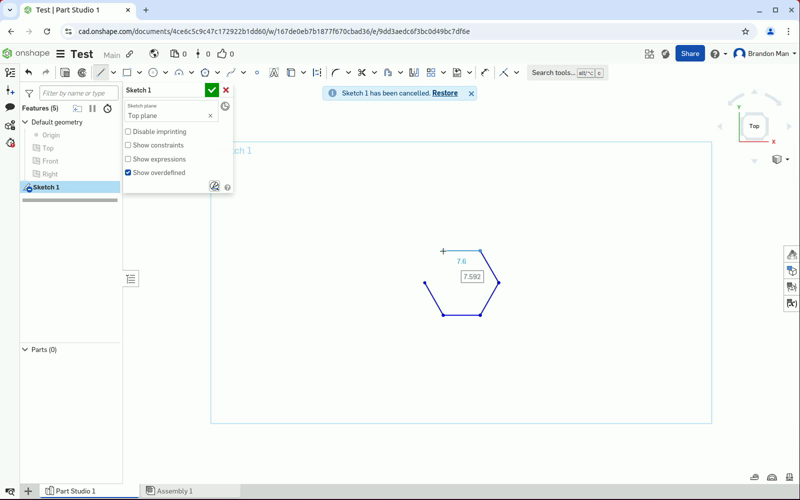
key_up(shift)
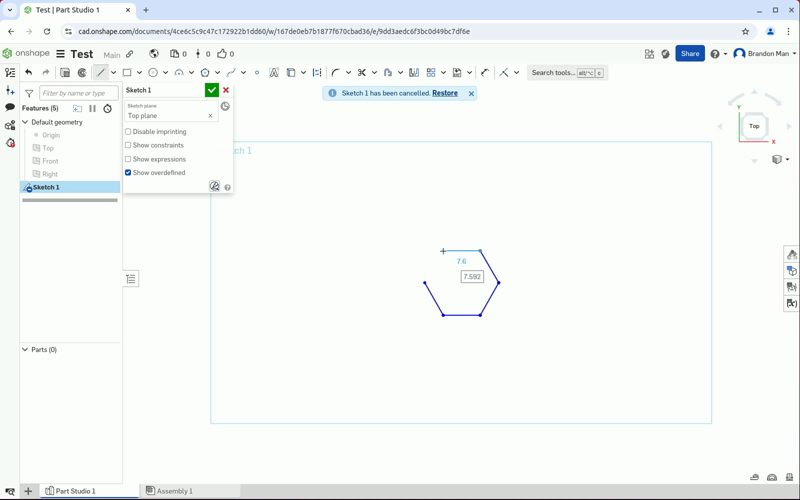
mouse_move(473, 250)
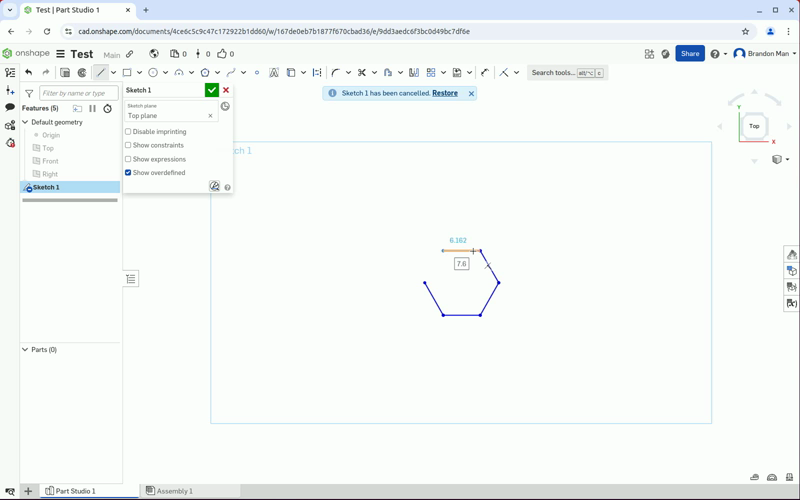
key_down(shift)
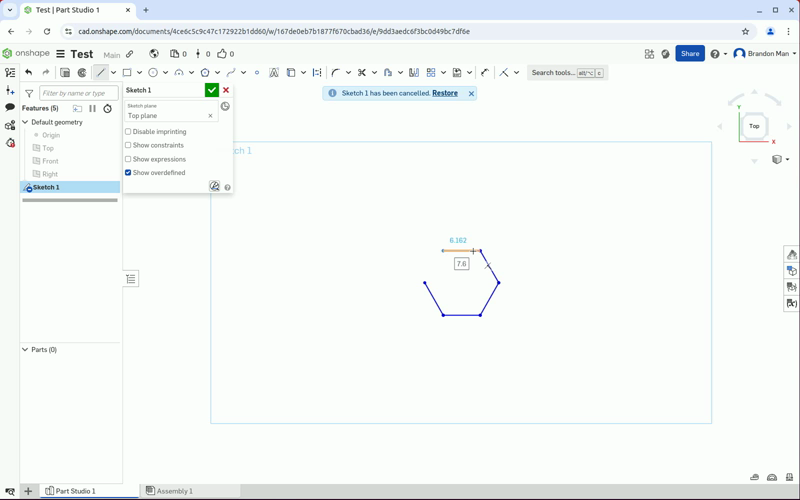
mouse_move(424, 282)
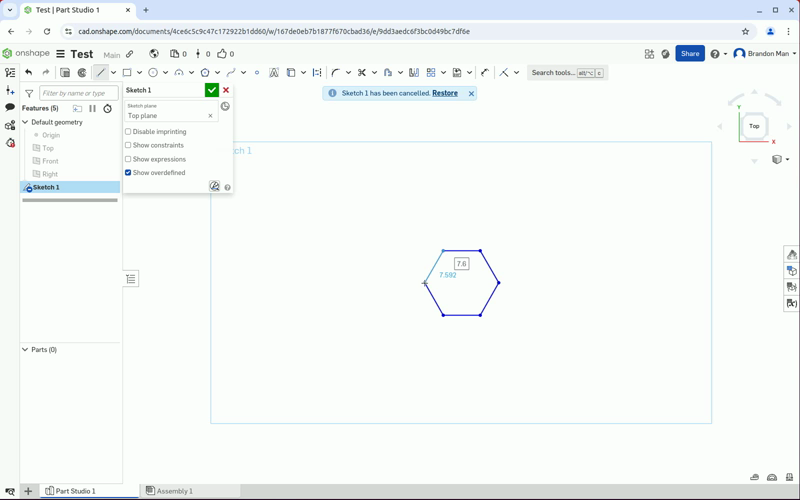
key_up(shift)
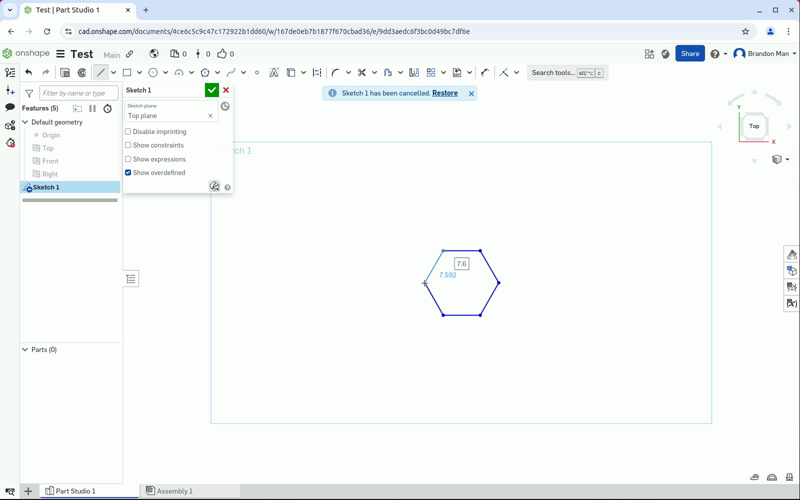
click(424, 282)
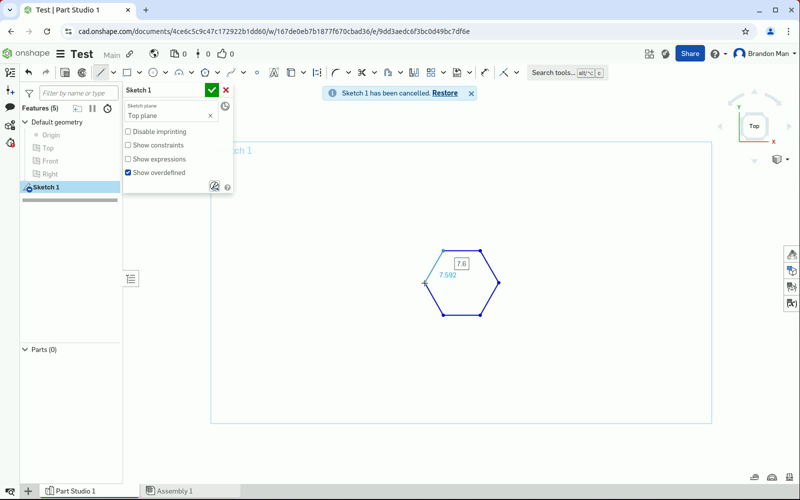
key(esc)
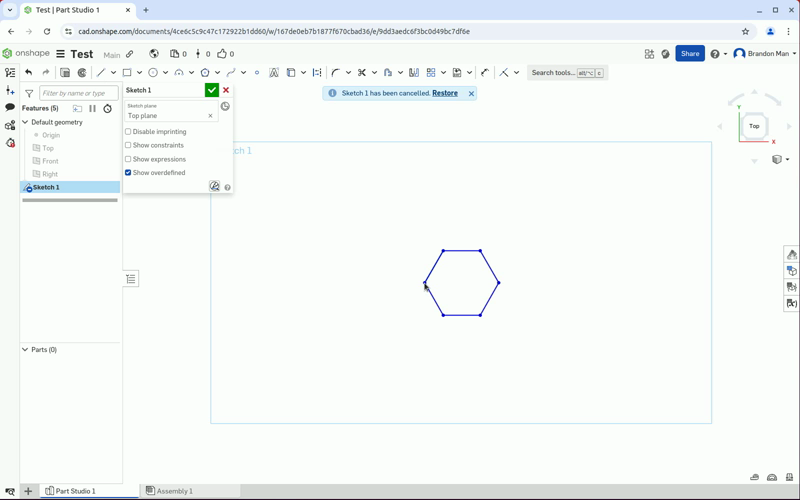
mouse_move(476, 282)
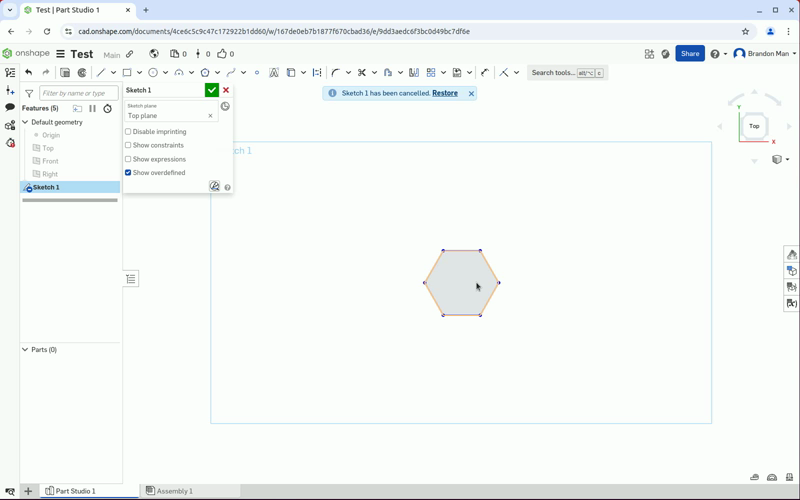
click(476, 282)
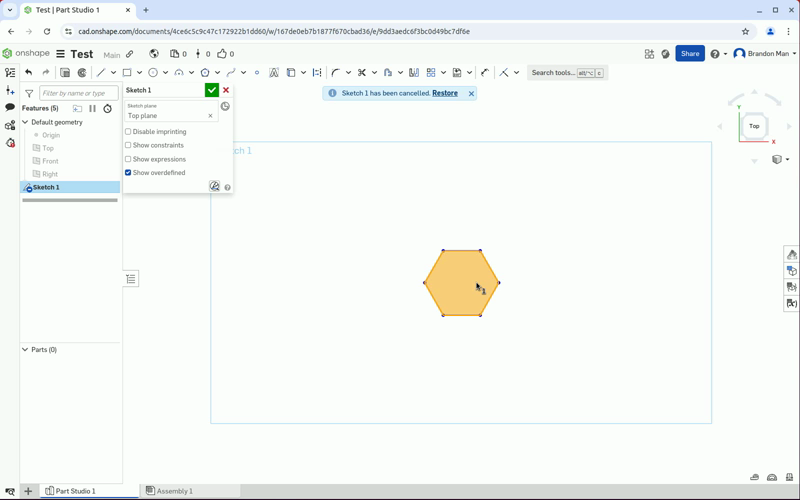
mouse_move(73, 352)
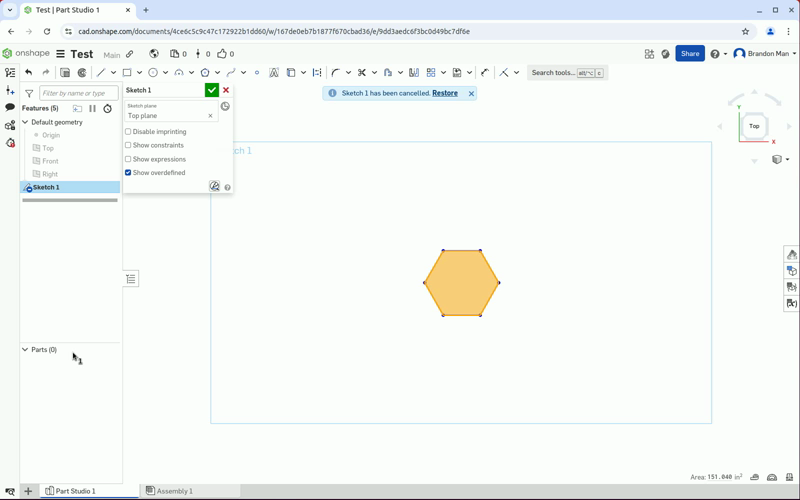
key(shift+y)
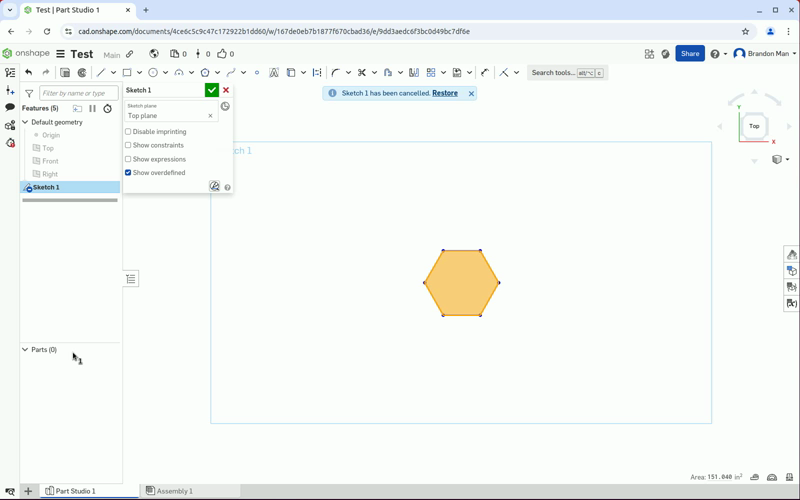
key(shift+e)
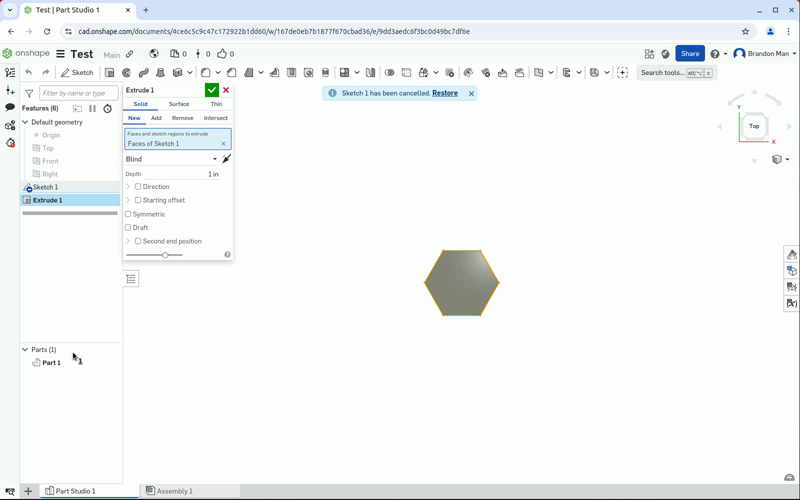
mouse_move(143, 106)
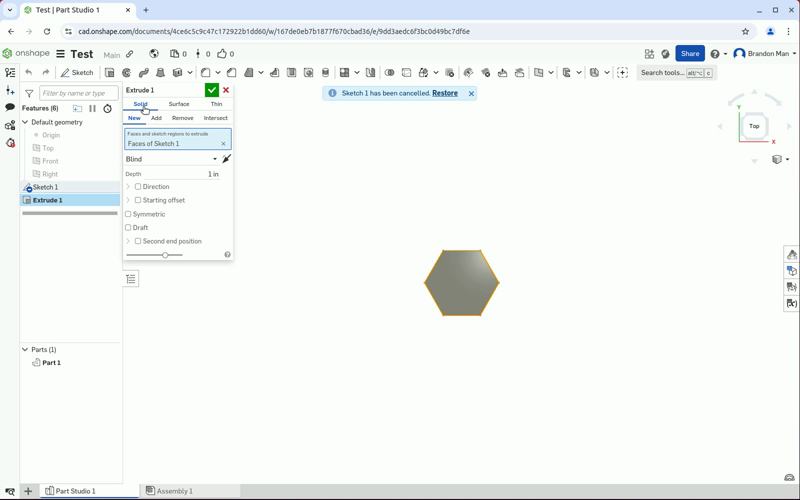
click(143, 106)
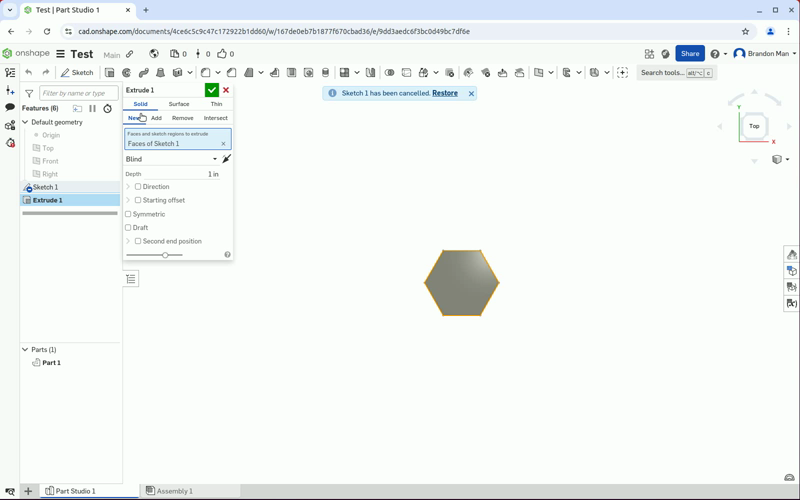
mouse_move(137, 120)
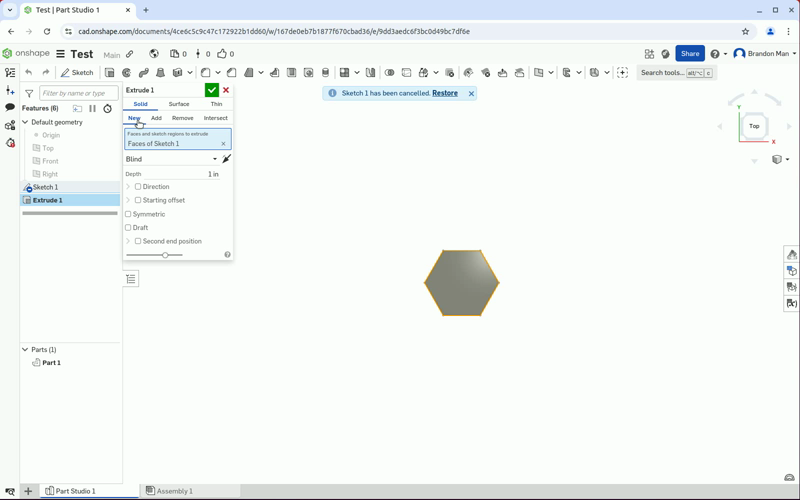
click(137, 120)
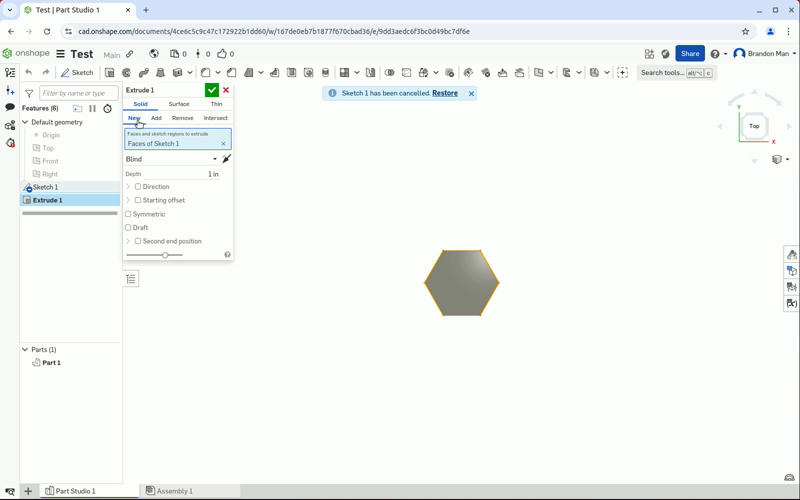
key(tab, 4)
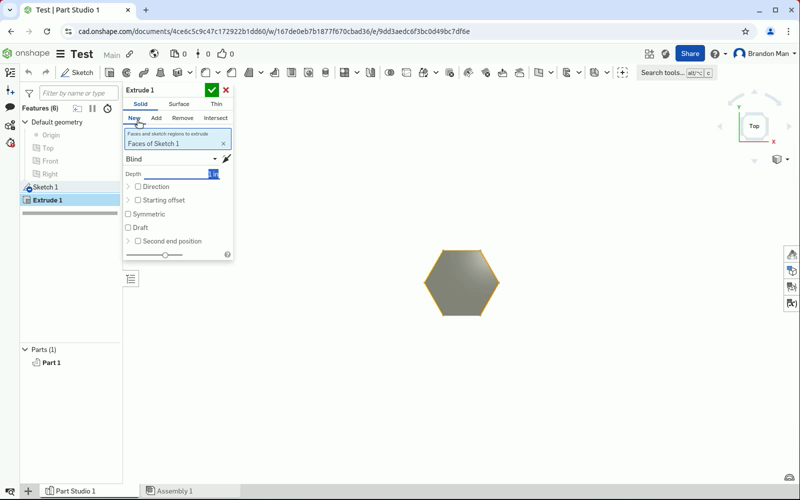
text(12.998)
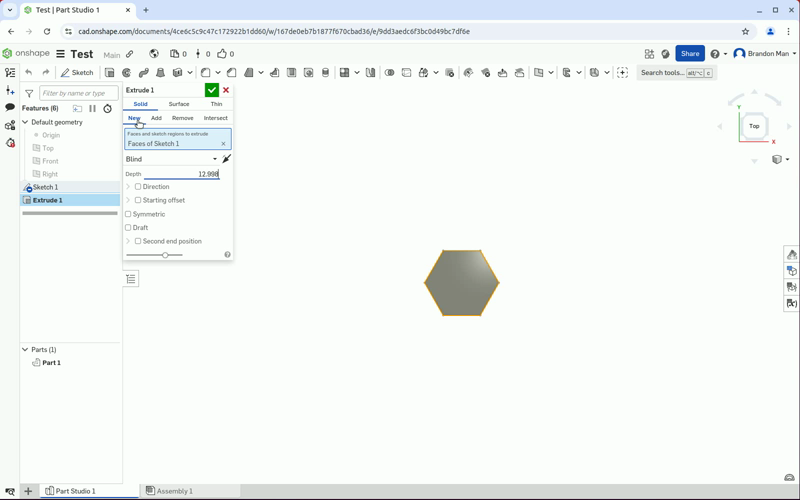
key(tab, 3)
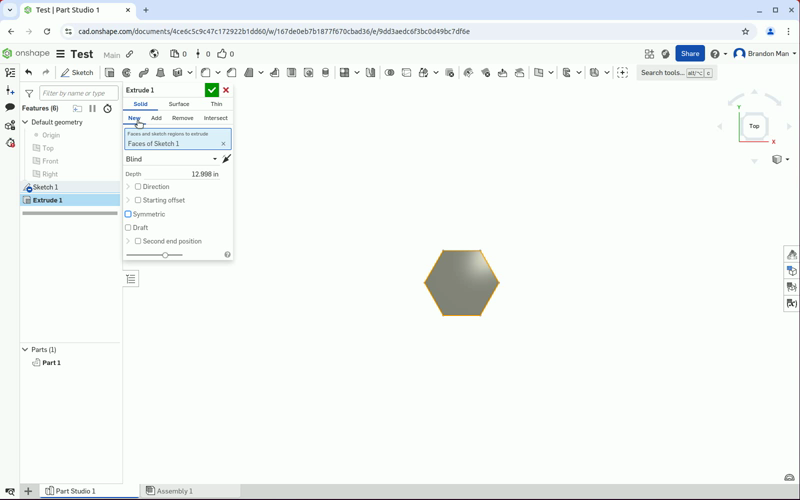
key(space)
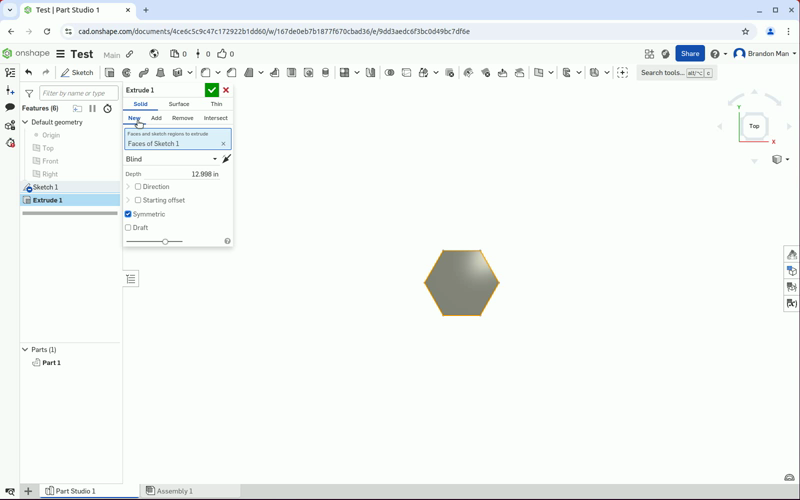
key(enter)
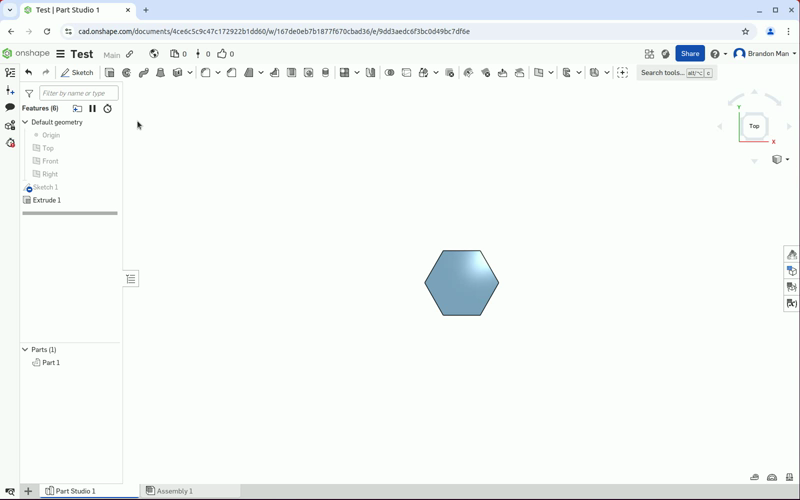
key(shift+h)
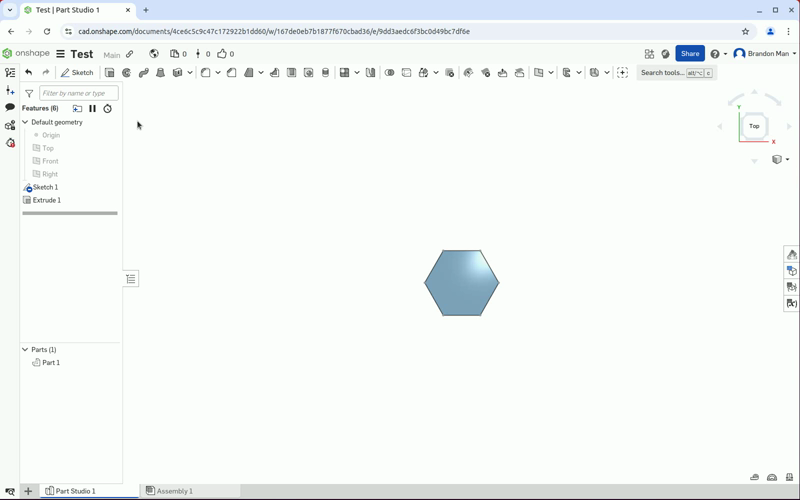
key(shift+h)
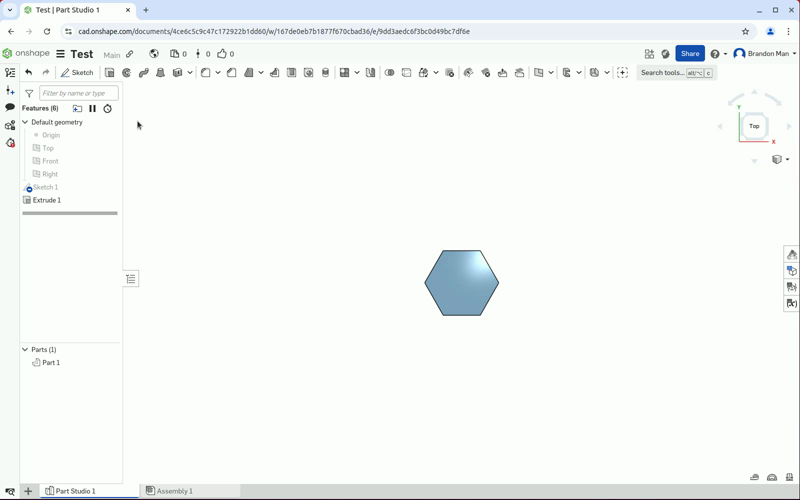
mouse_move(73, 189)
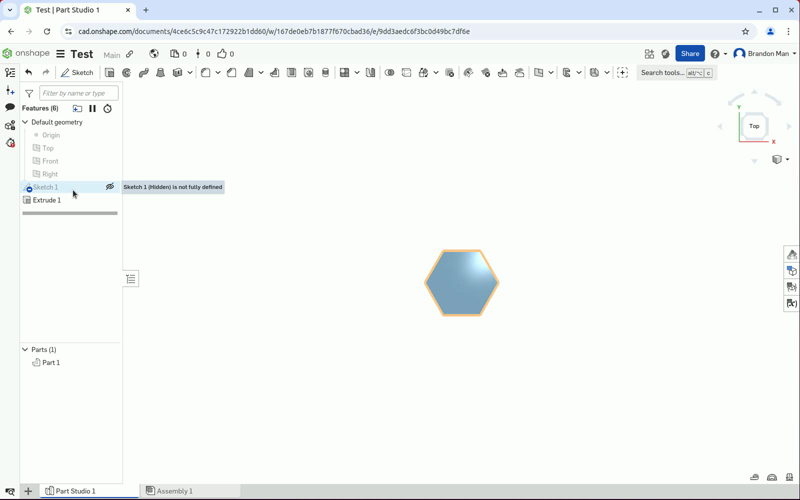
click(73, 189)
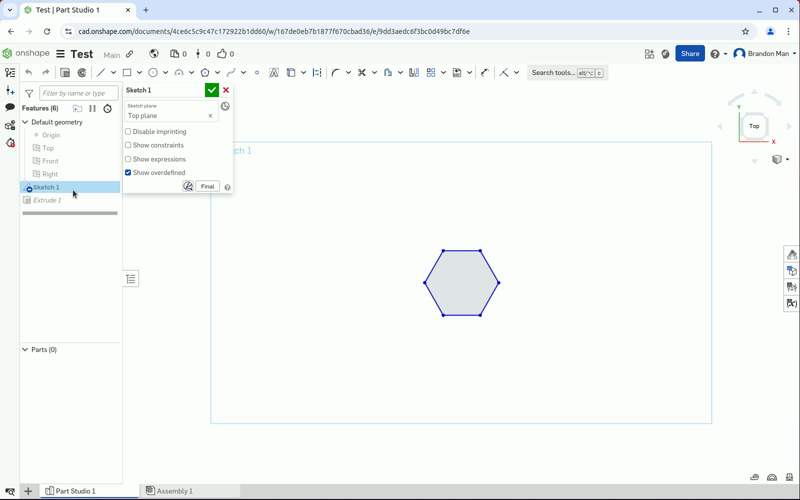
mouse_move(229, 92)
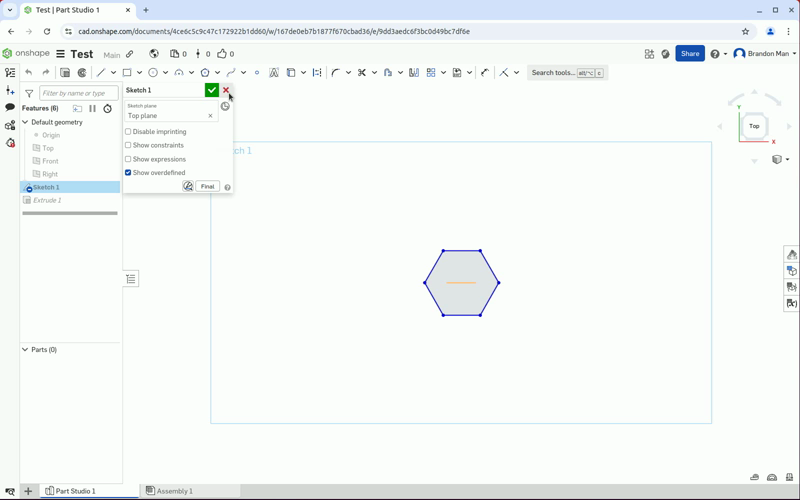
click(229, 92)
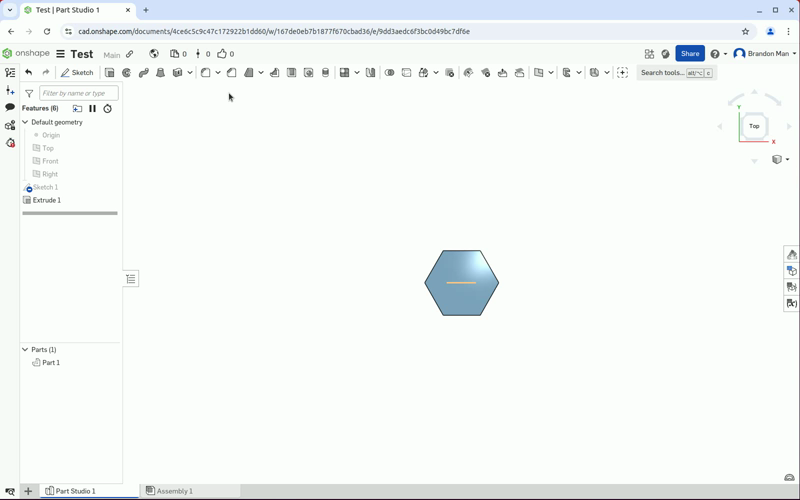
mouse_move(541, 75)
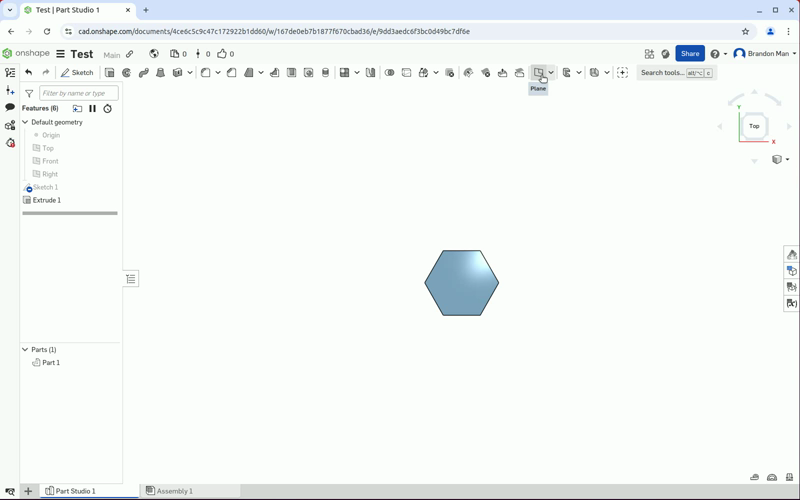
click(541, 75)
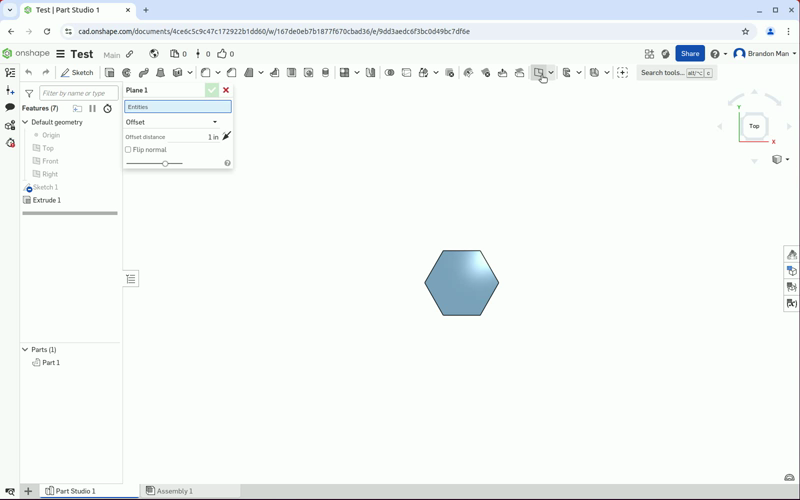
mouse_move(73, 150)
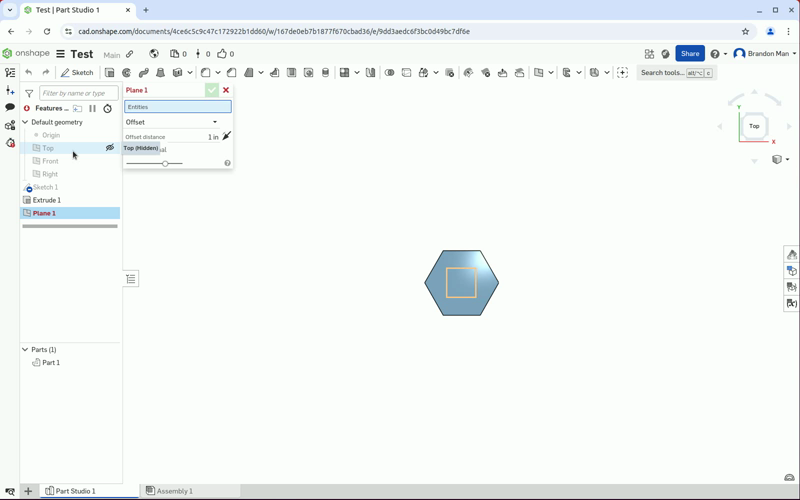
click(73, 150)
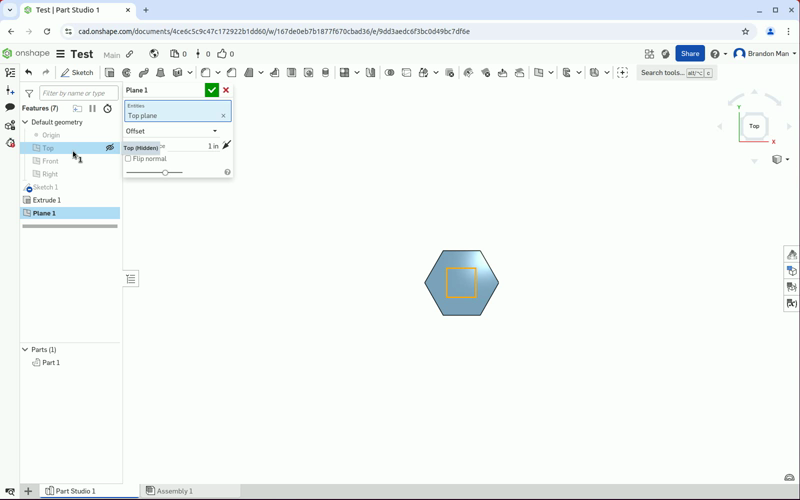
key(tab, 2)
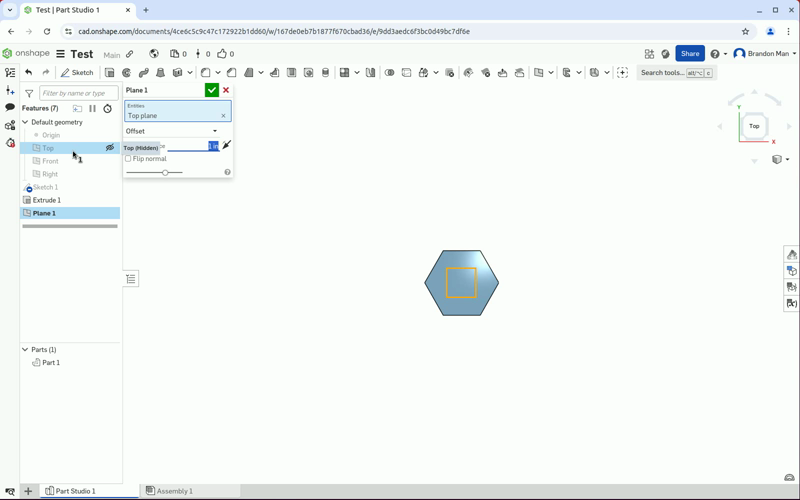
text(6.501)
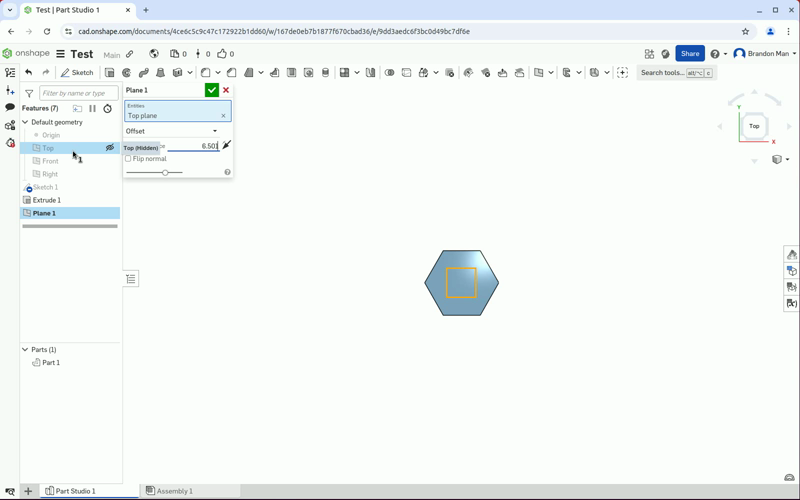
key(enter, 2)
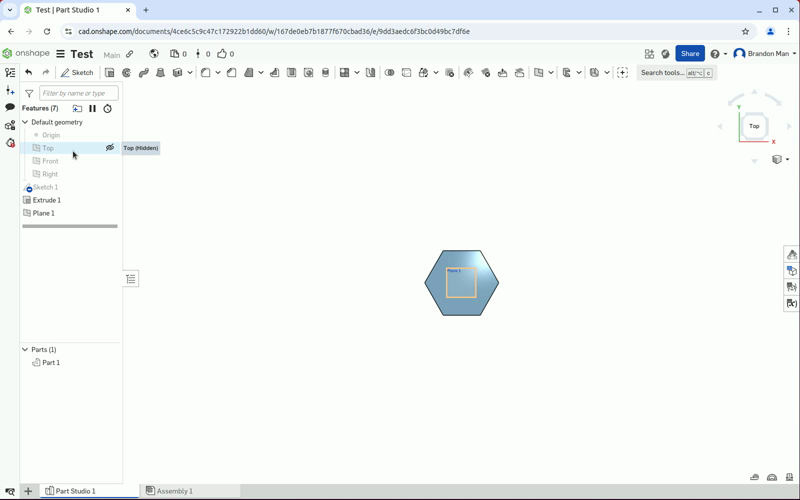
key(shift+s)
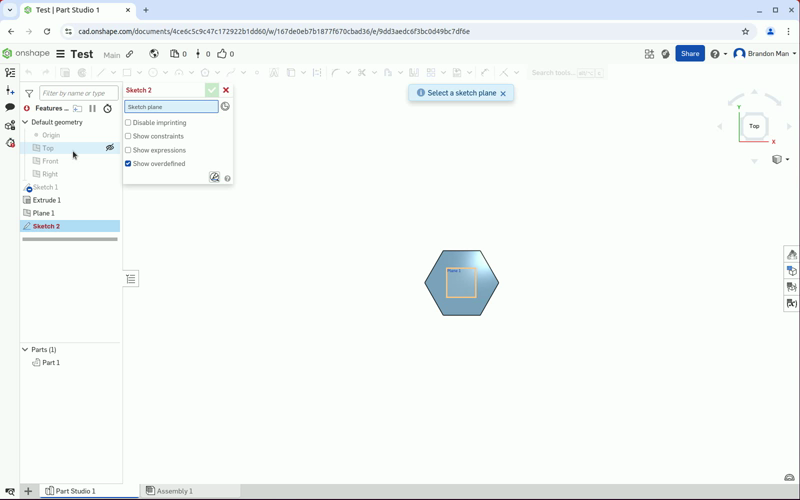
mouse_move(73, 215)
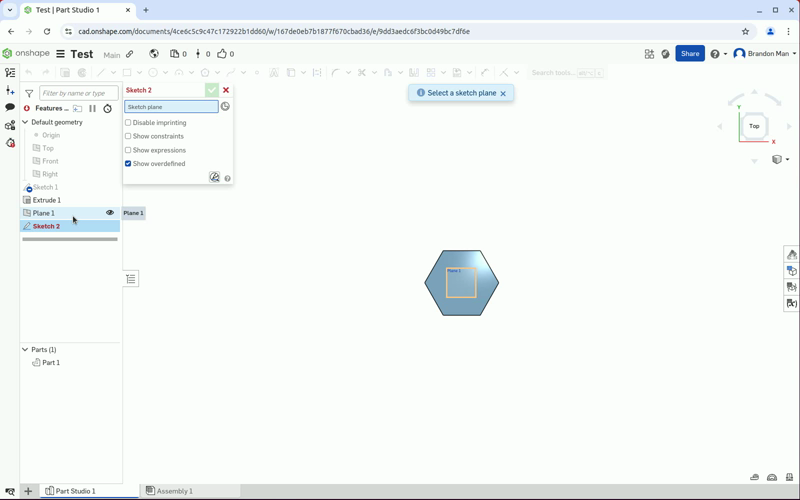
click(73, 215)
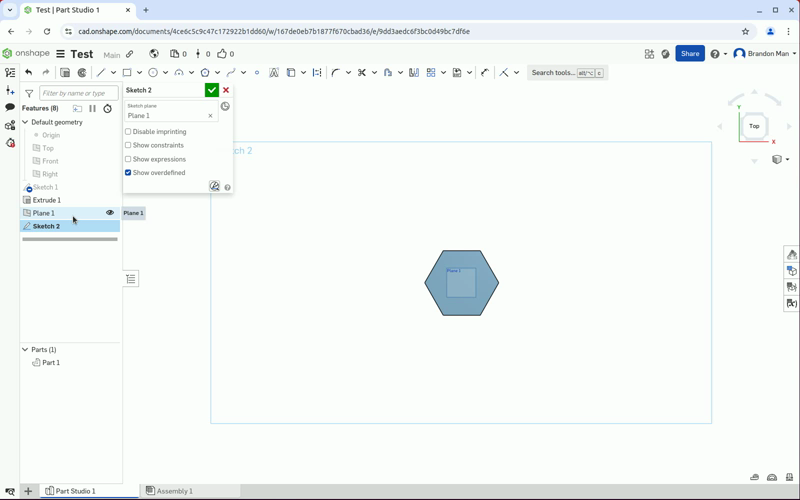
mouse_move(73, 352)
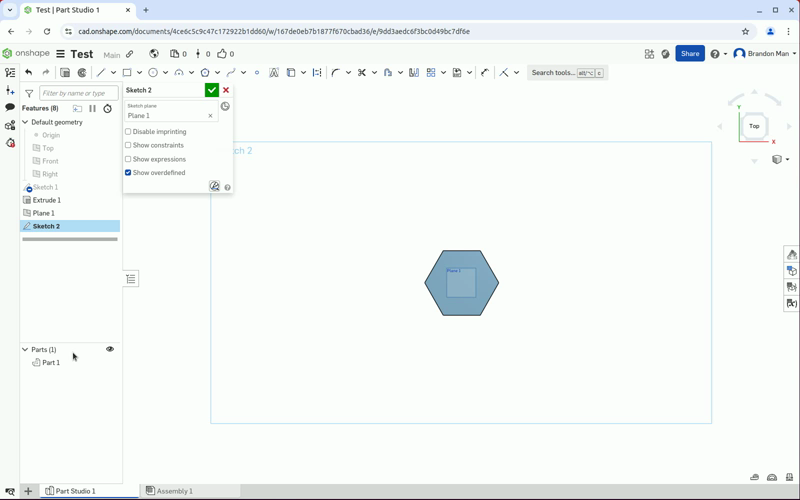
key(y)
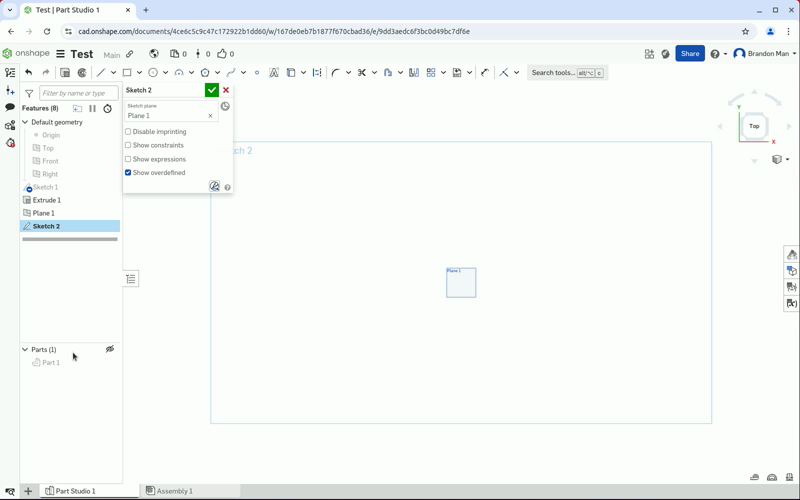
key(c)
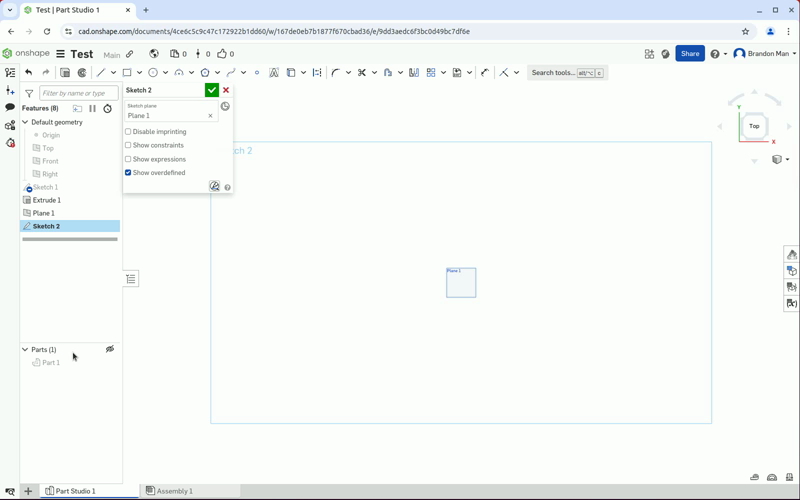
key_down(shift)
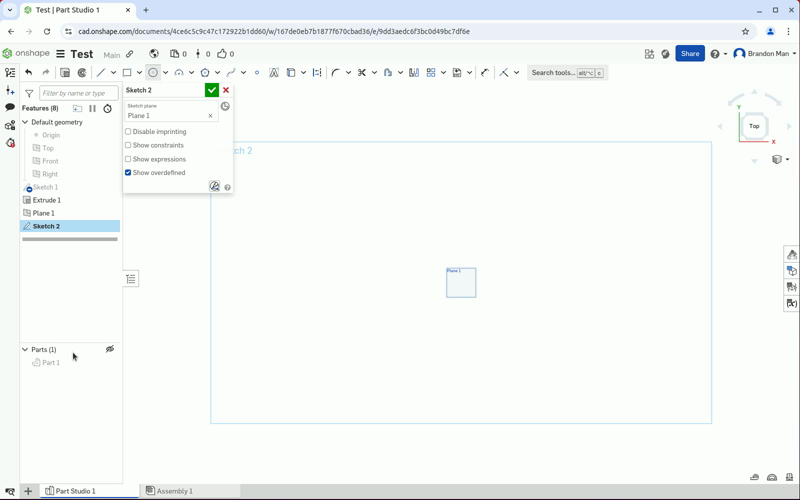
mouse_move(461, 282)
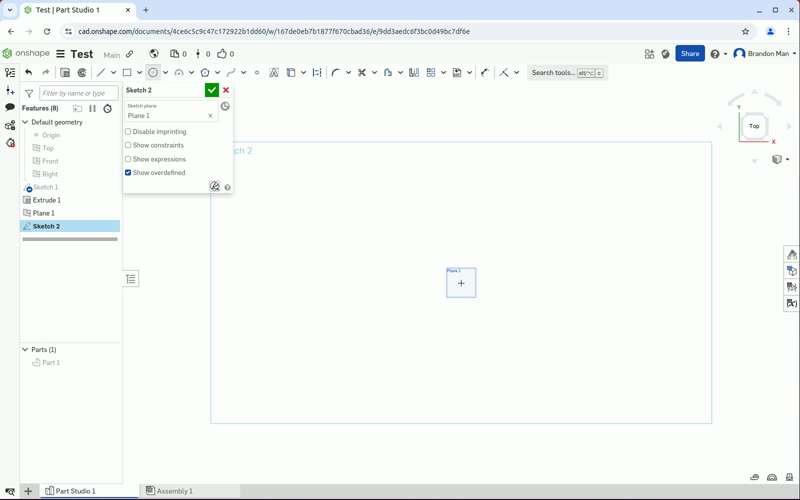
click(461, 282)
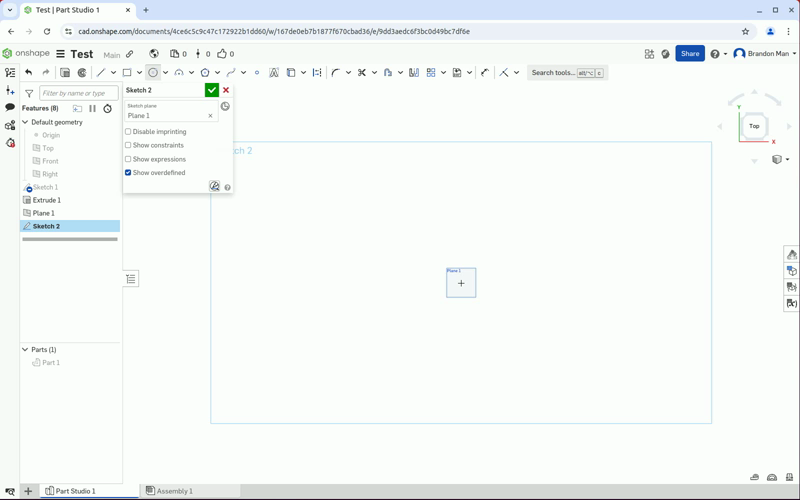
key_up(shift)
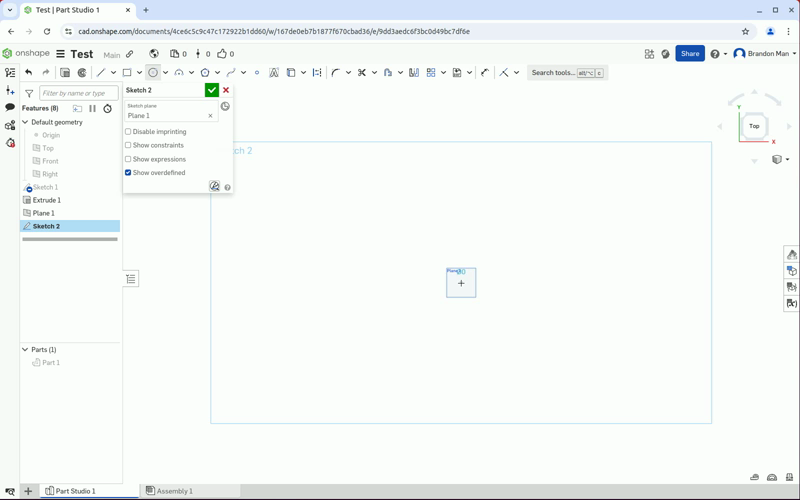
mouse_move(493, 282)
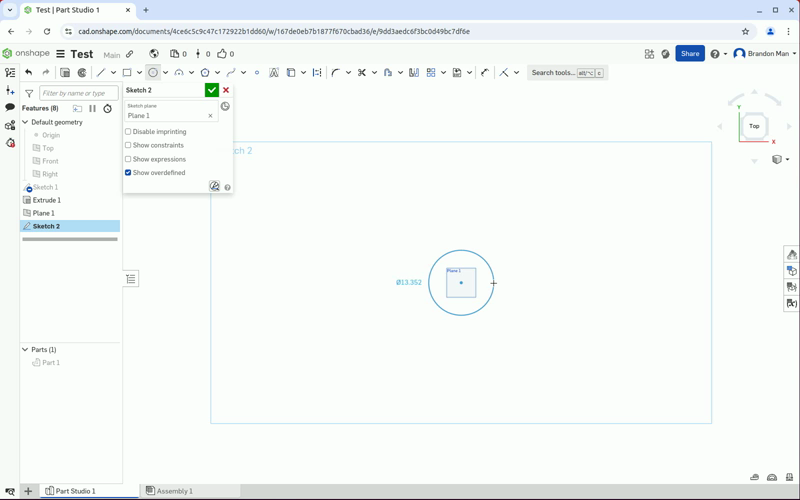
click(493, 282)
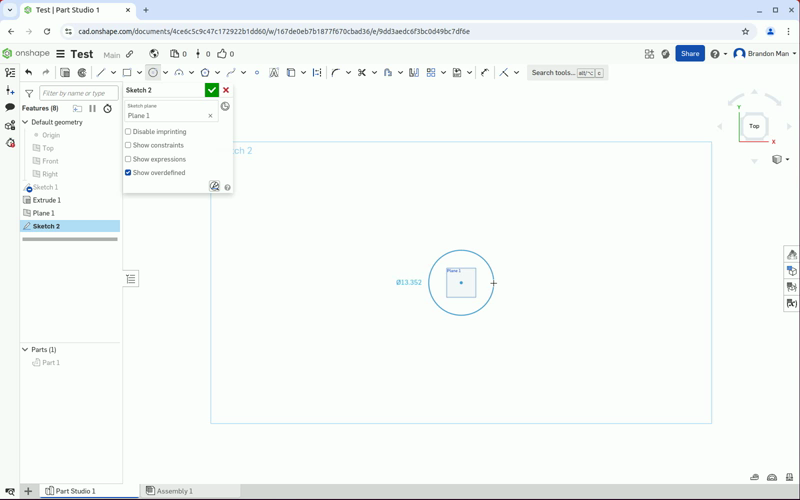
key(esc)
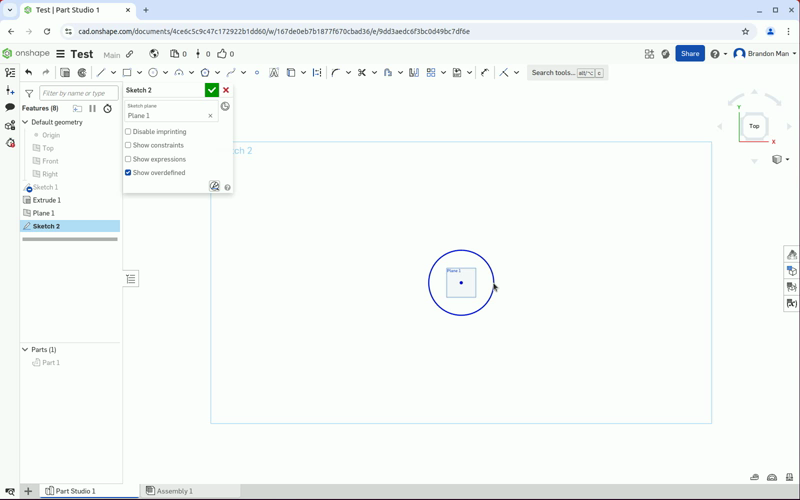
mouse_move(449, 300)
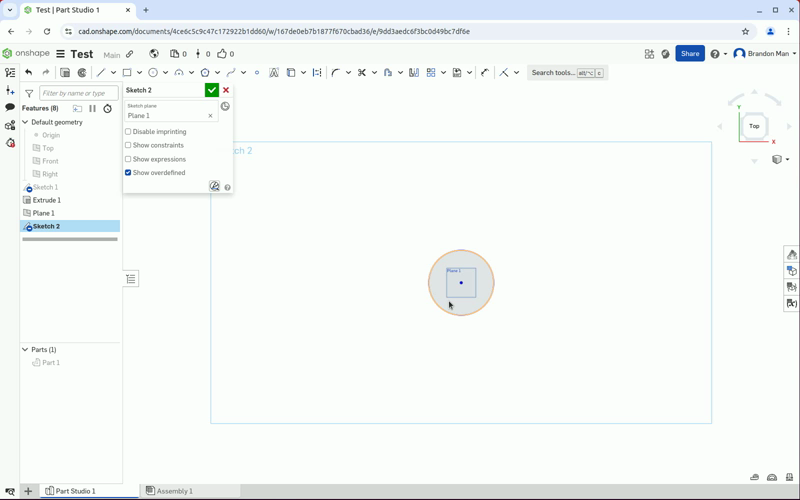
click(449, 300)
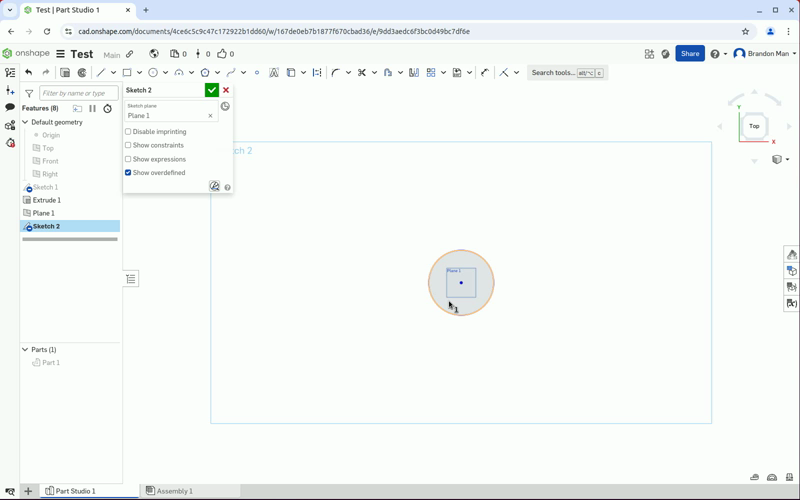
mouse_move(73, 352)
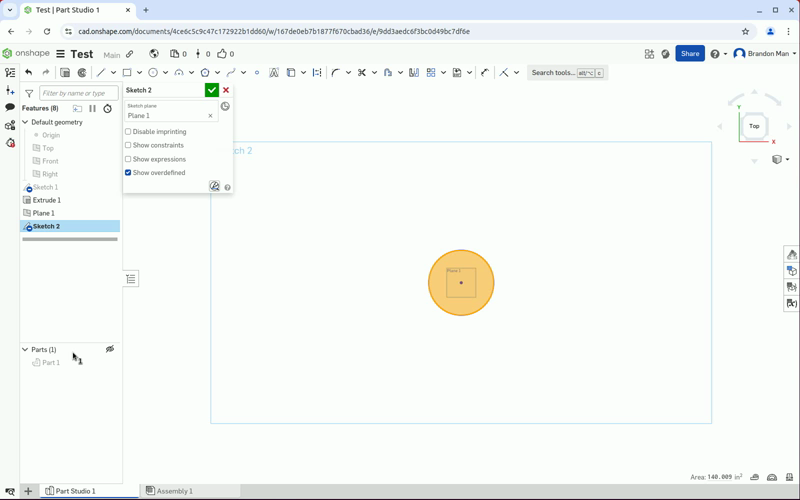
key(shift+y)
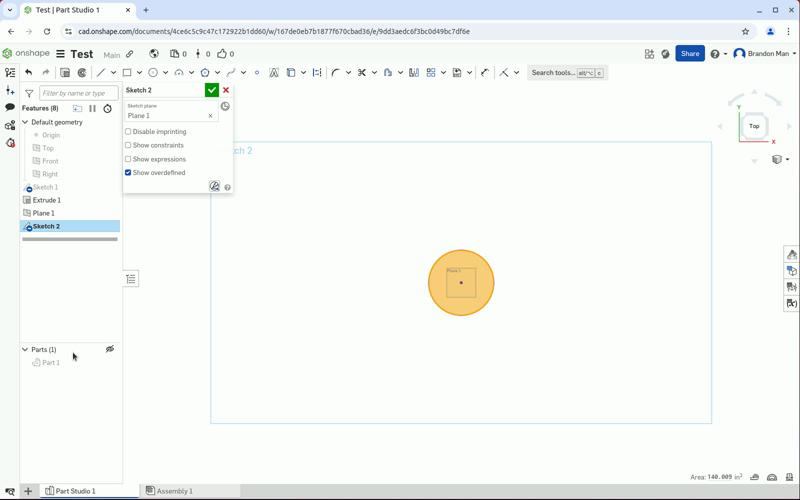
key(shift+e)
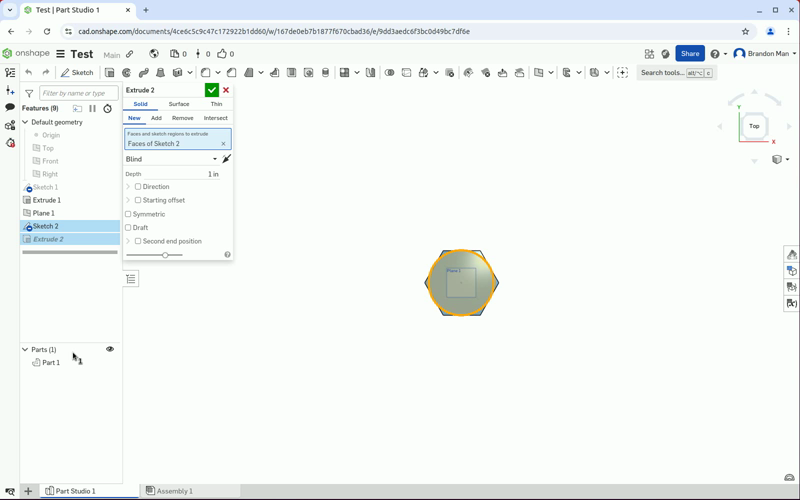
mouse_move(143, 106)
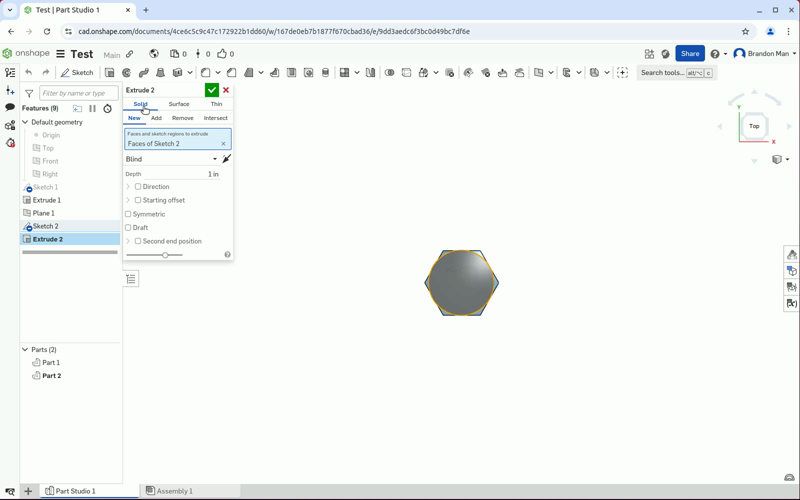
click(143, 106)
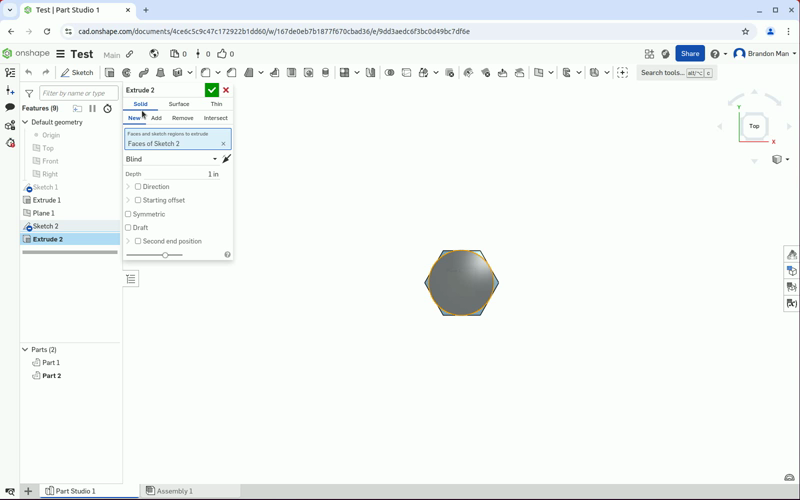
mouse_move(137, 120)
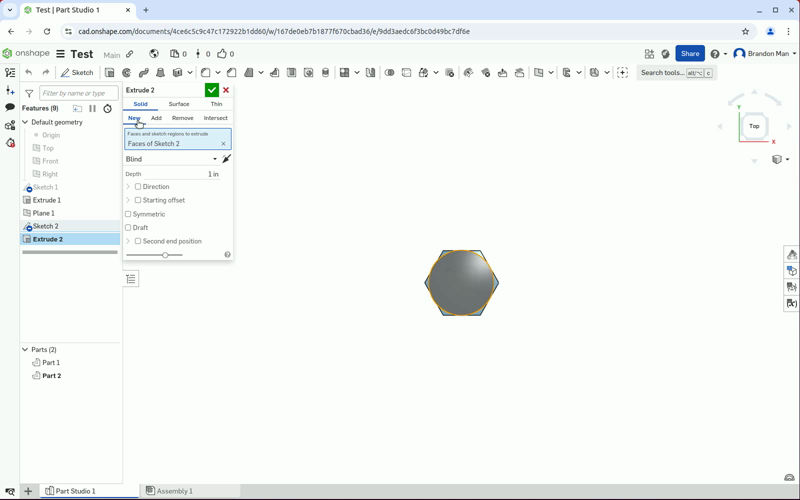
click(137, 120)
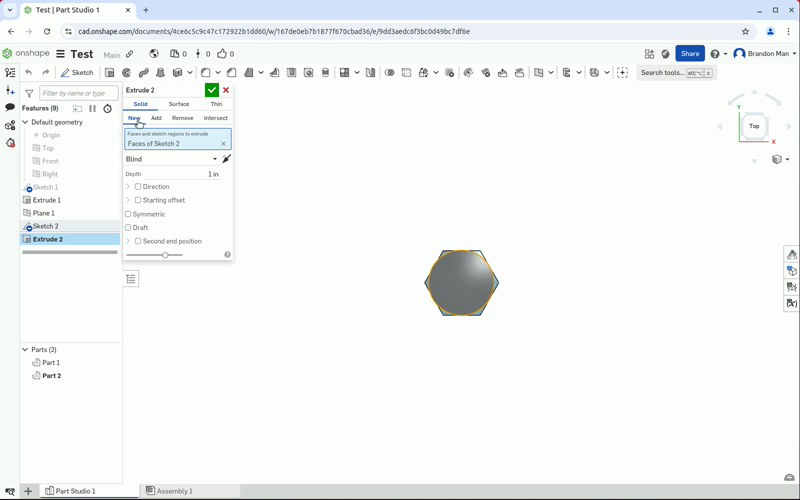
key(tab, 4)
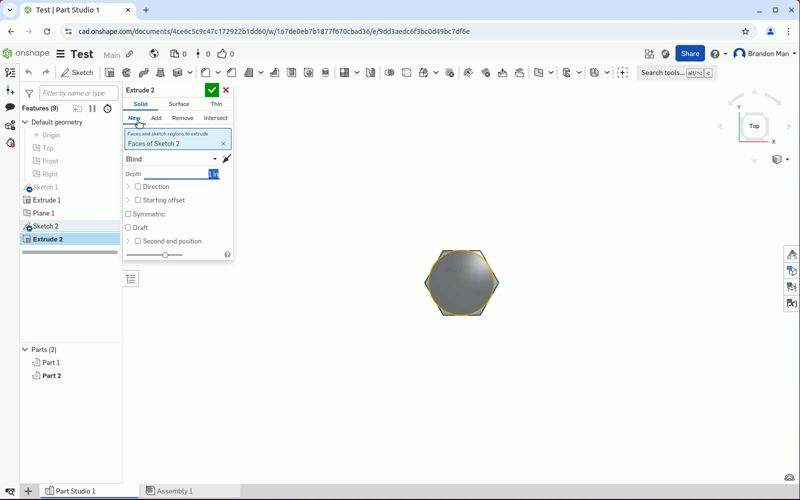
text(16.609)
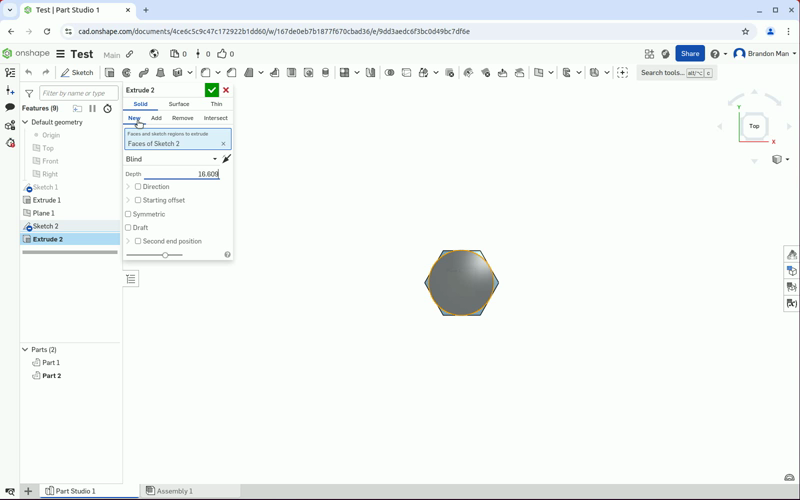
key(enter)
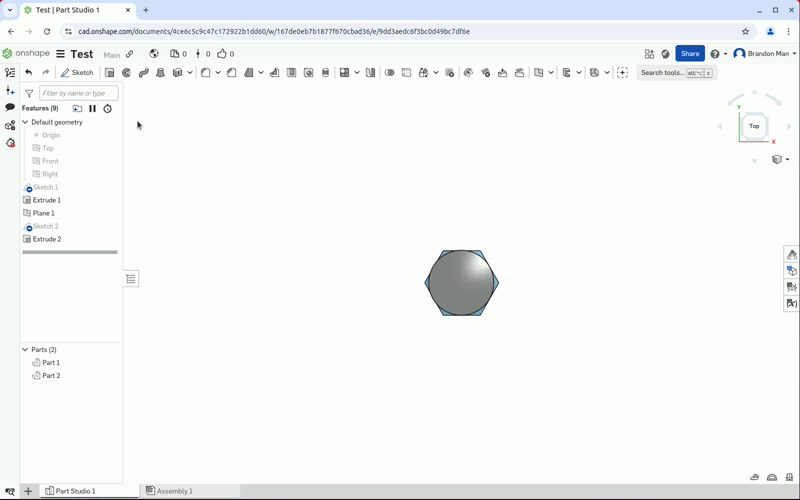
key(shift+h)
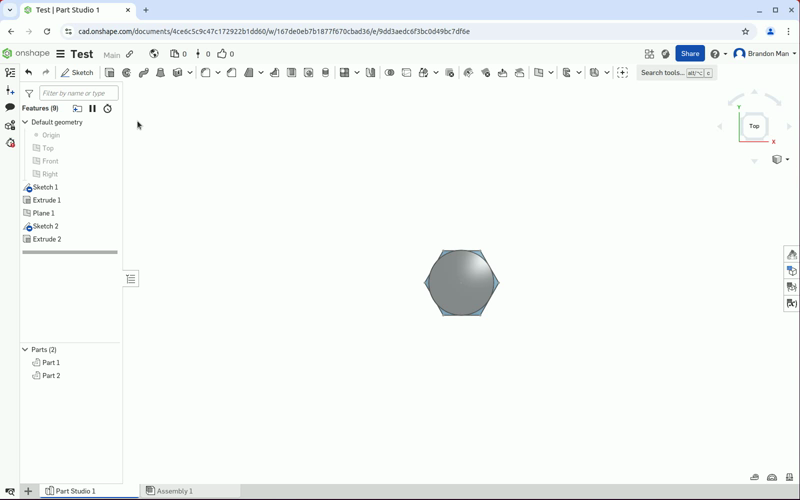
key(shift+h)
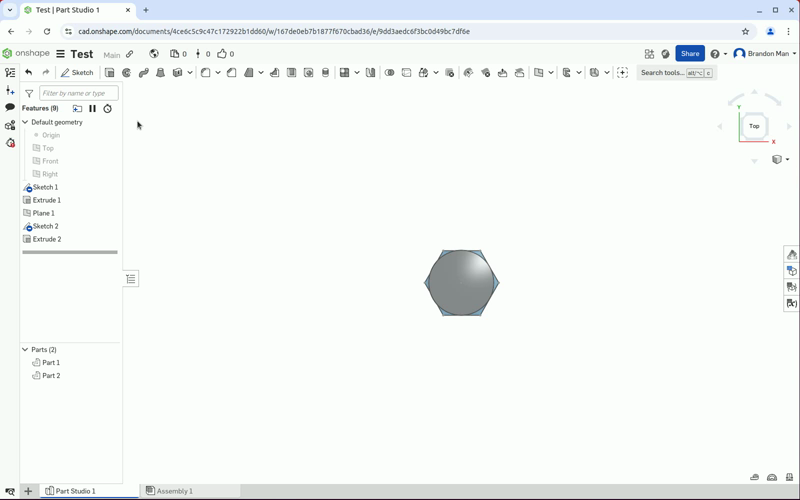
key(shift+7)
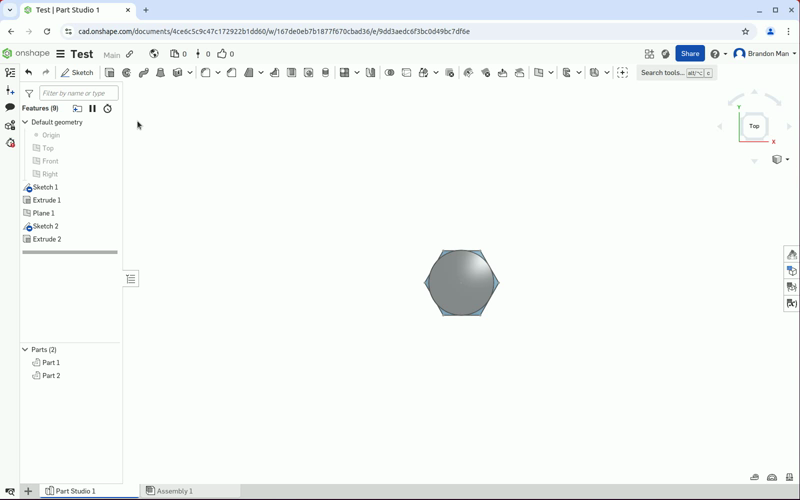
key(up, 3)
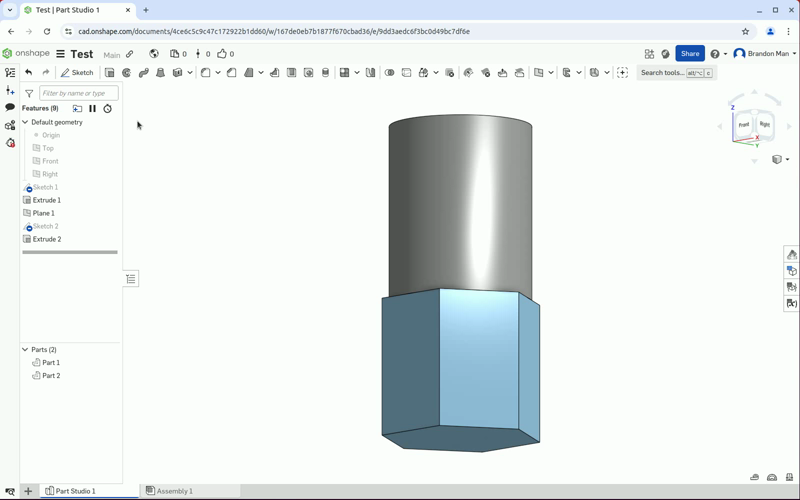
key(left, 3)
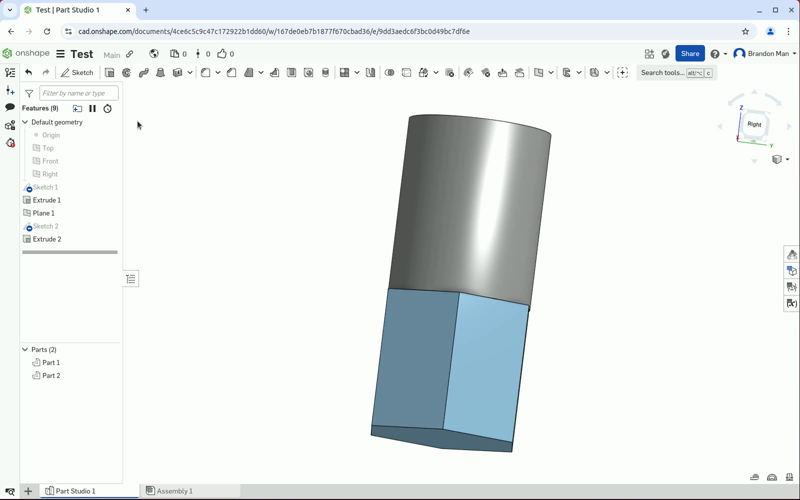
key(right, 3)
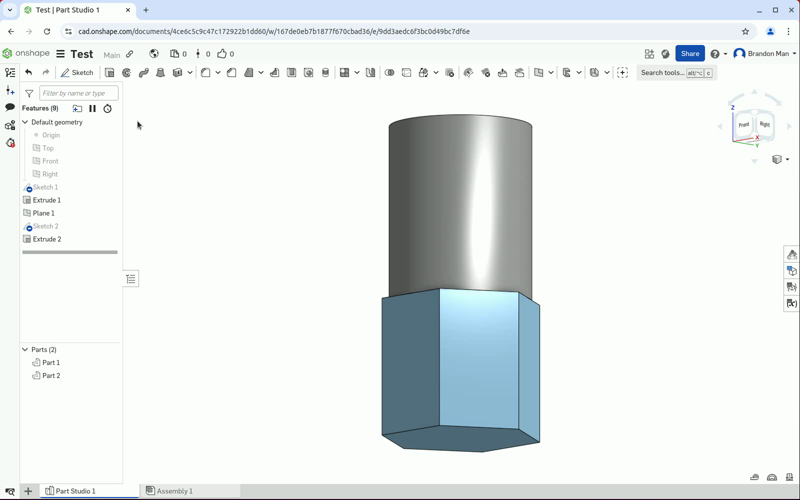
key(down, 3)
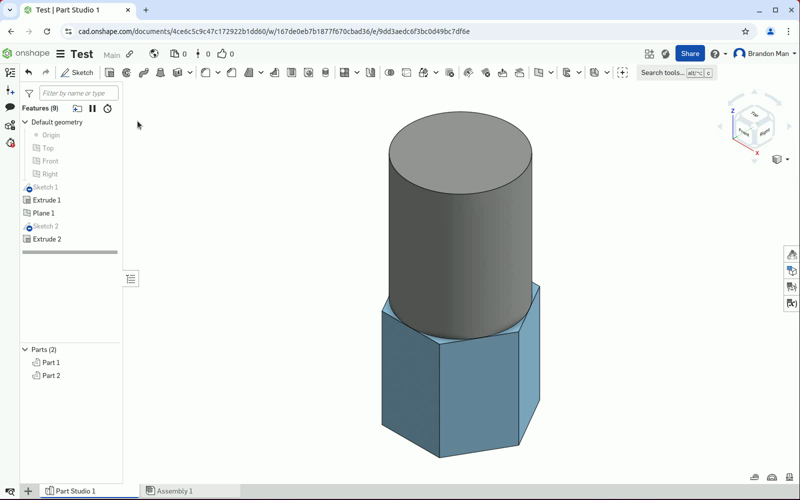
mouse_move(73, 189)
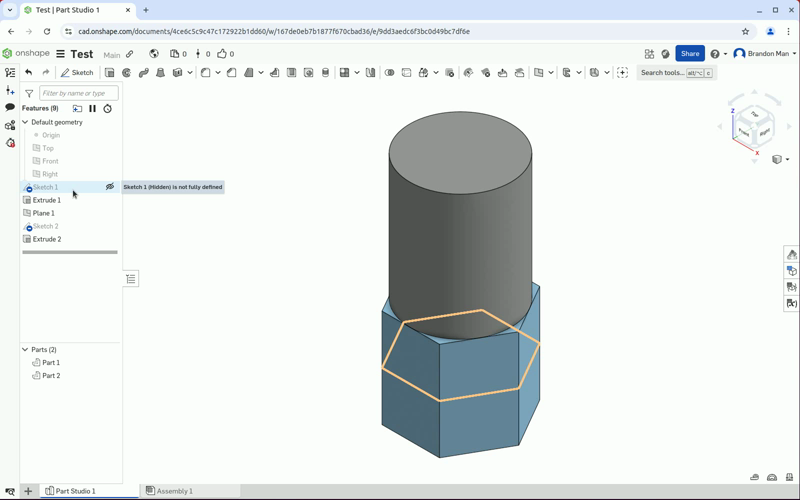
click(73, 189)